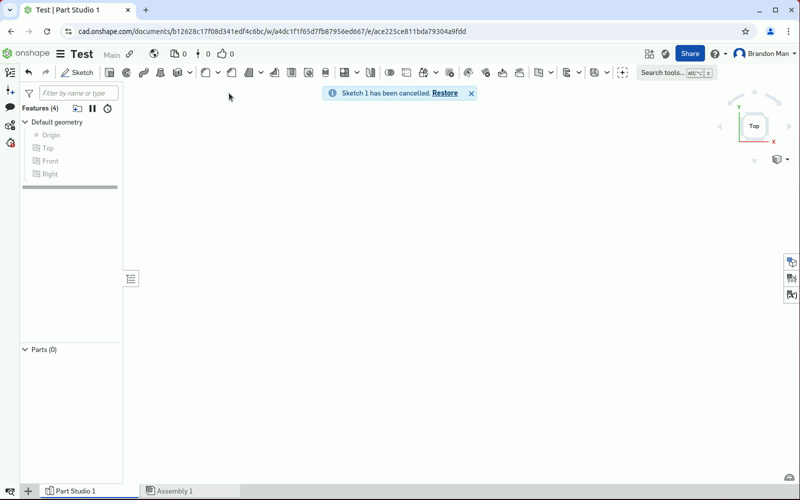
key(shift+h)
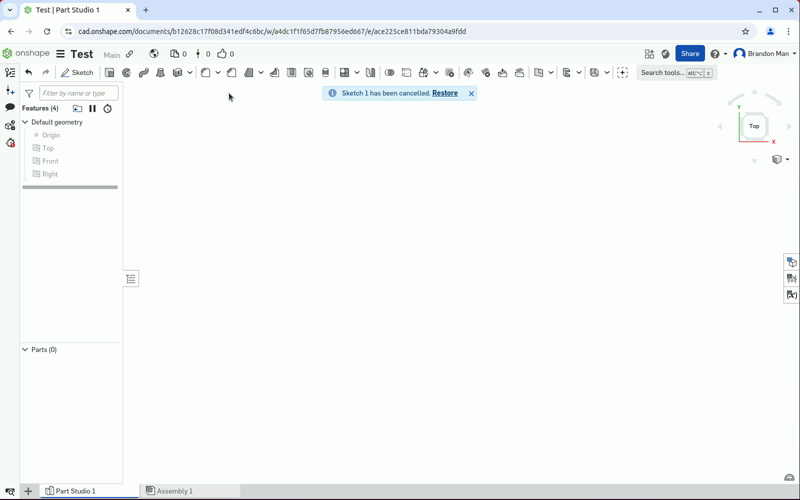
key(shift+s)
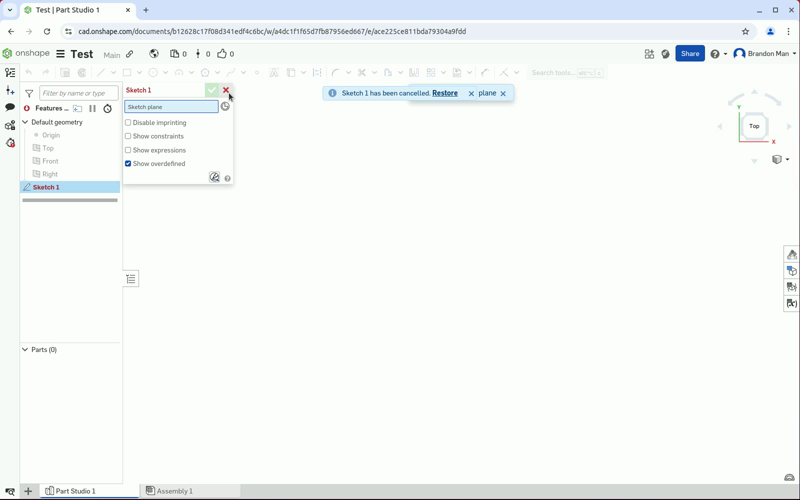
mouse_move(73, 150)
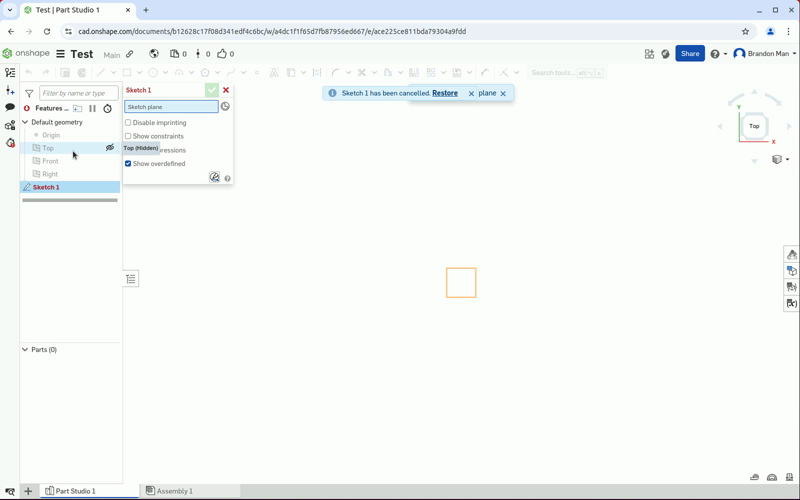
click(73, 150)
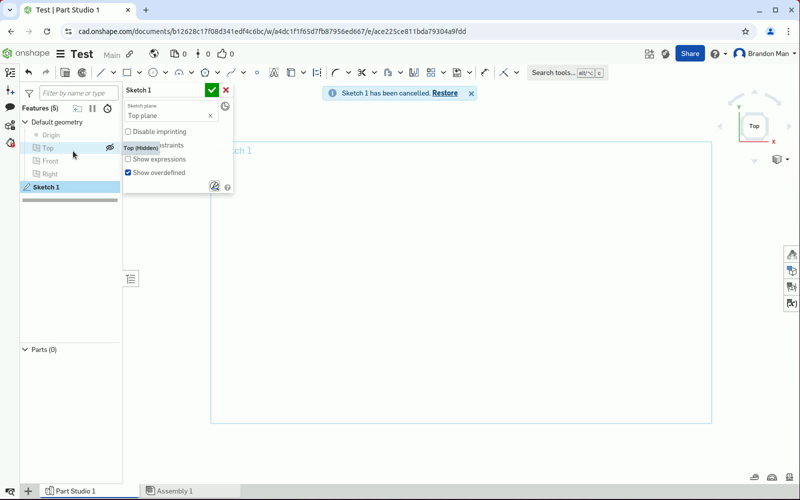
mouse_move(73, 352)
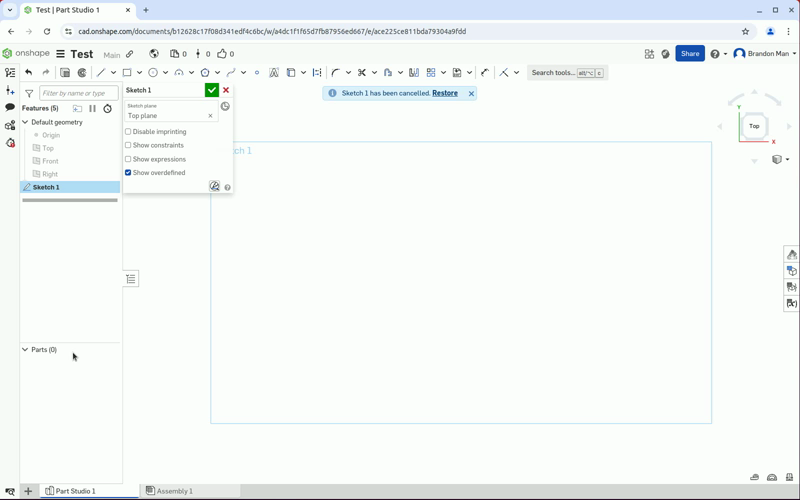
key(y)
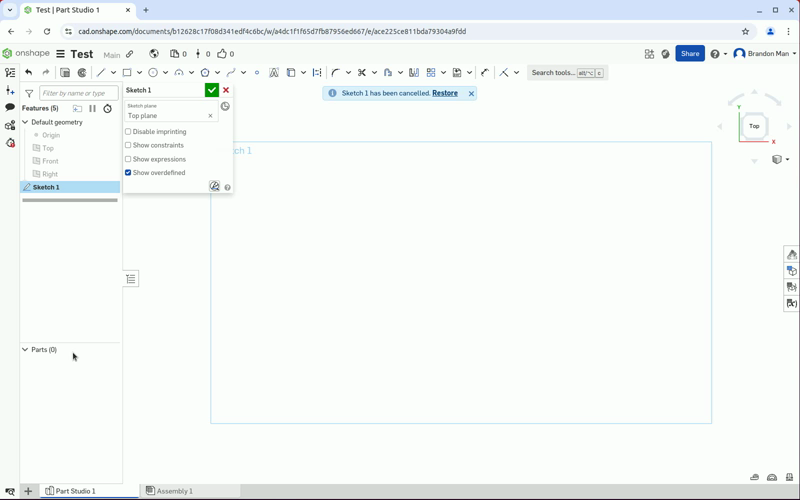
key(c)
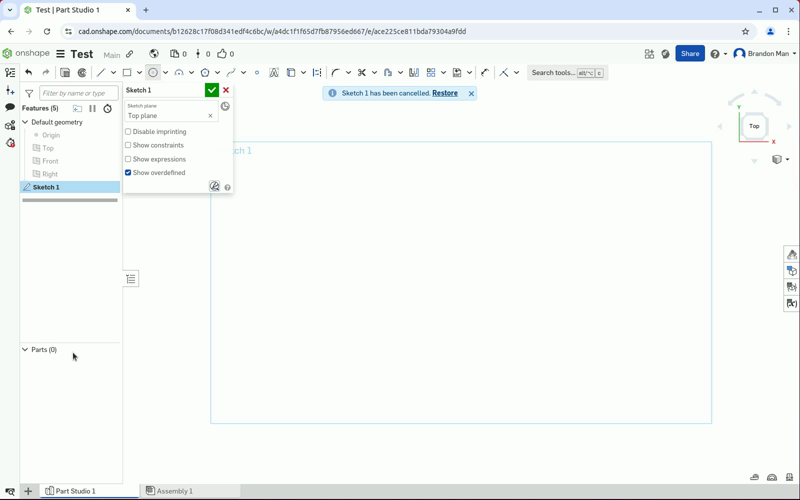
key_down(shift)
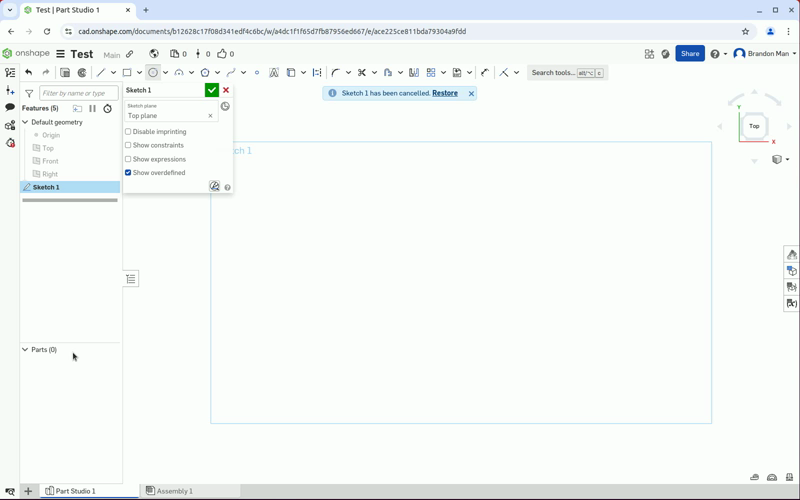
mouse_move(492, 251)
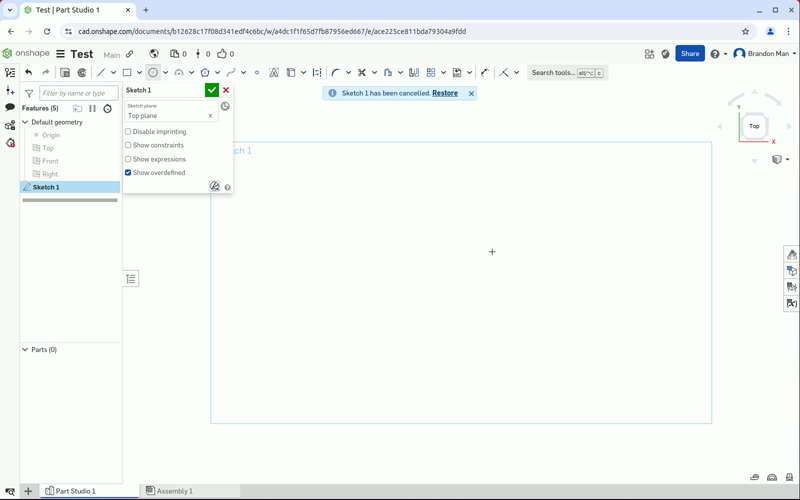
click(492, 251)
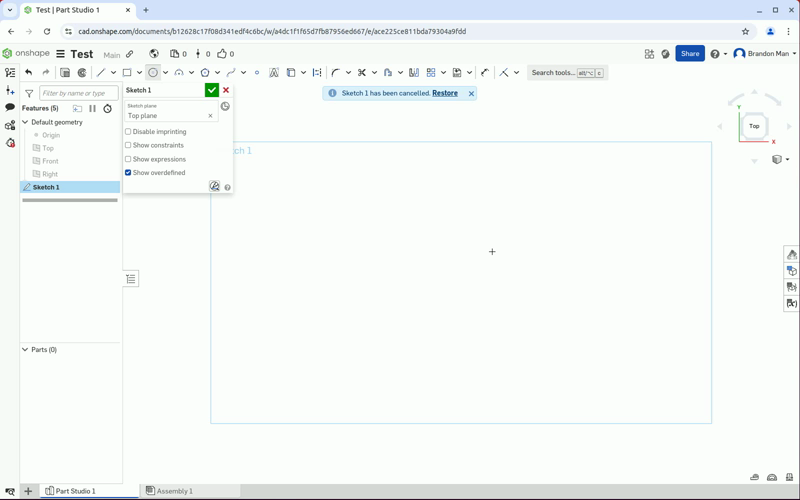
key_up(shift)
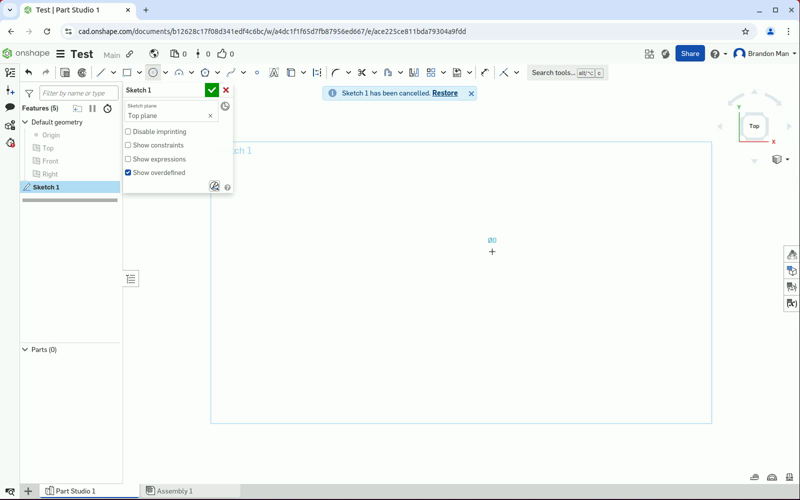
mouse_move(522, 251)
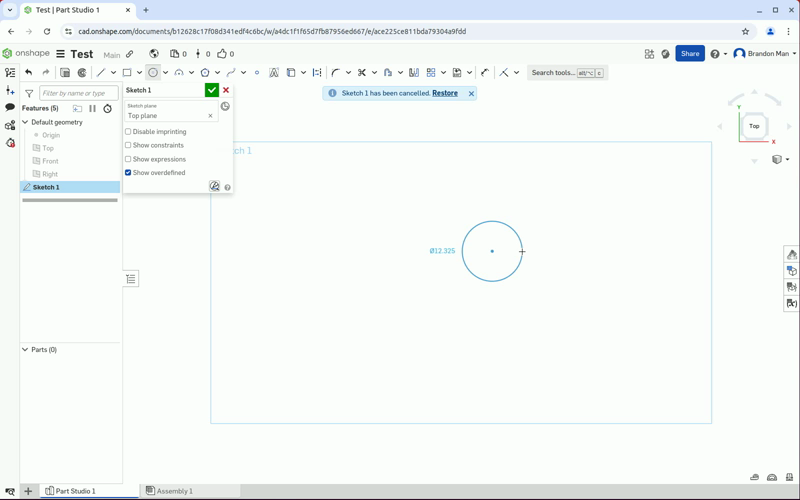
click(522, 251)
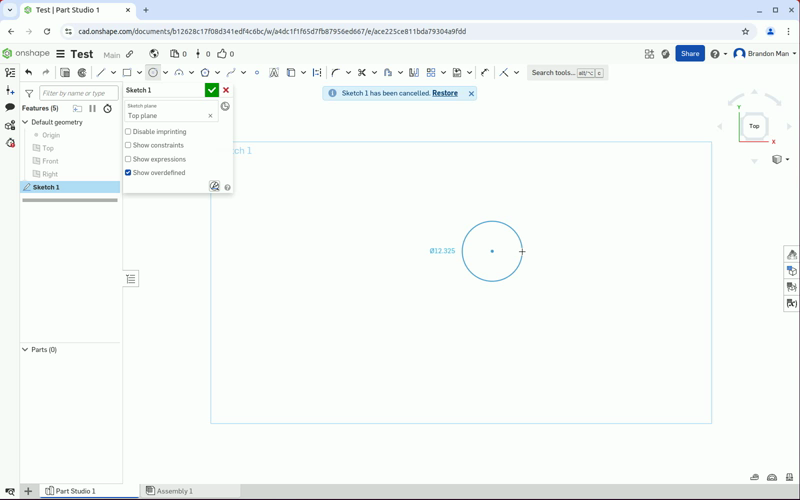
key(esc)
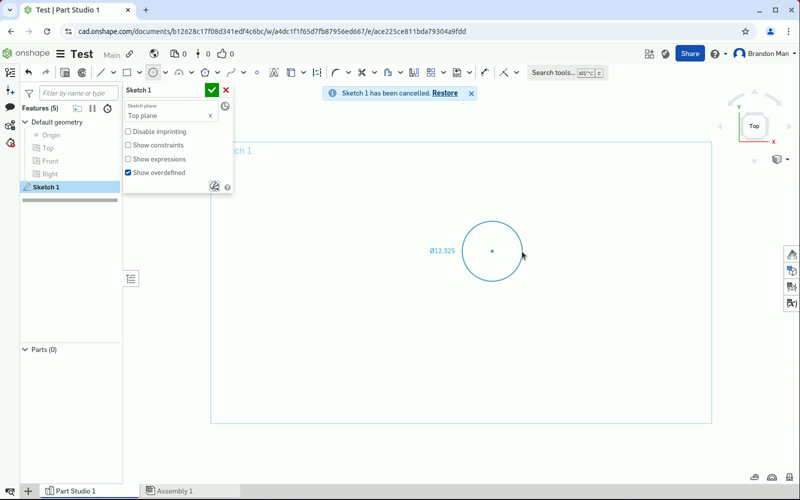
mouse_move(470, 252)
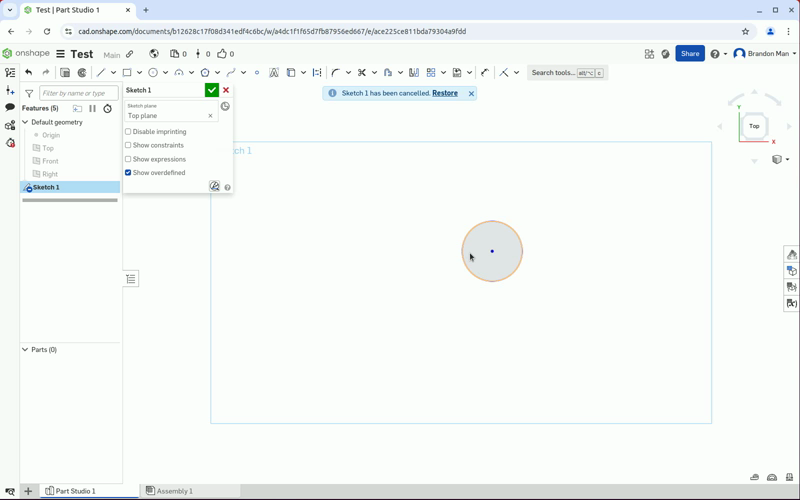
click(470, 252)
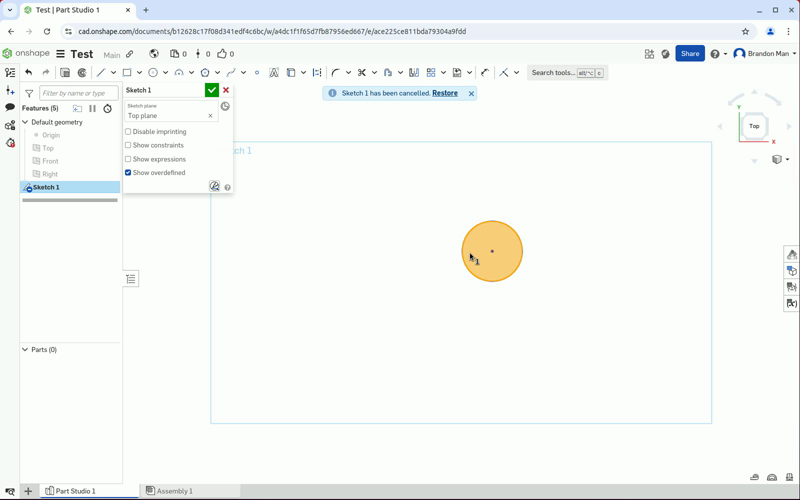
mouse_move(73, 352)
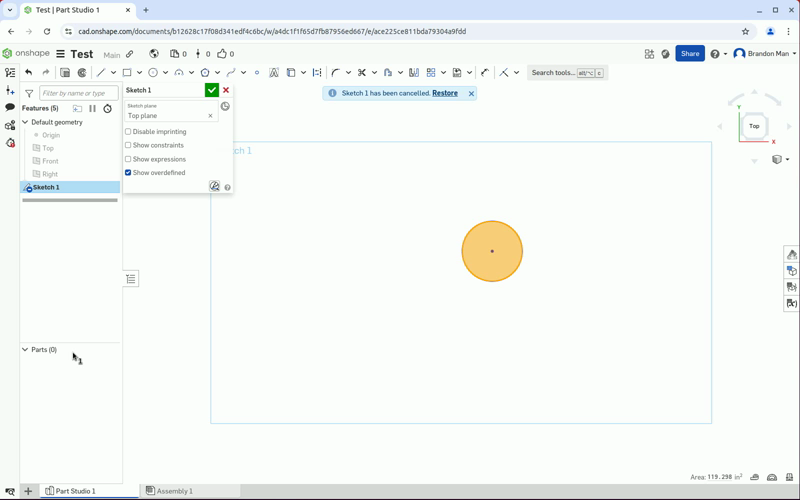
key(shift+y)
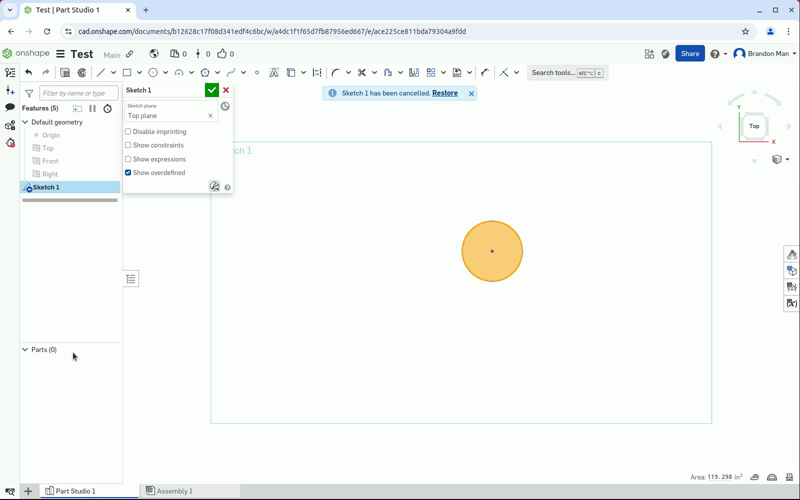
key(shift+e)
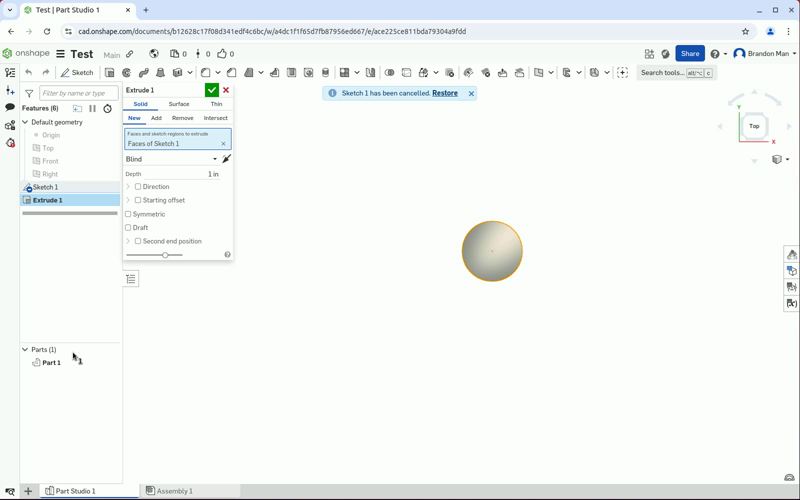
mouse_move(143, 106)
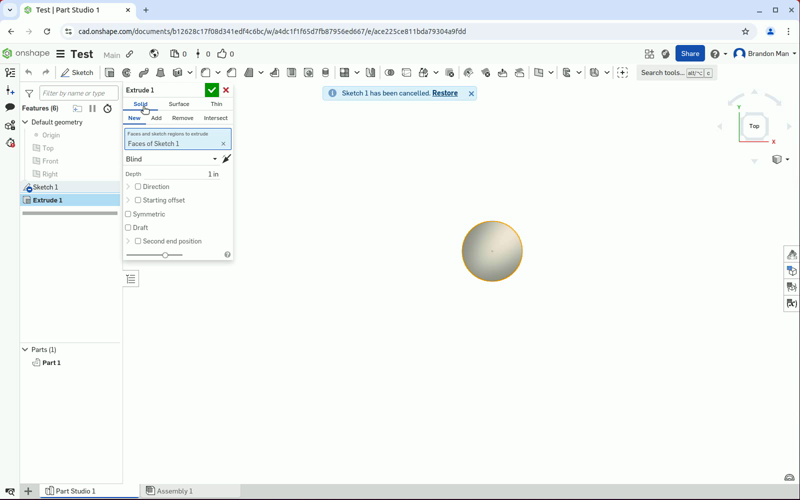
click(143, 106)
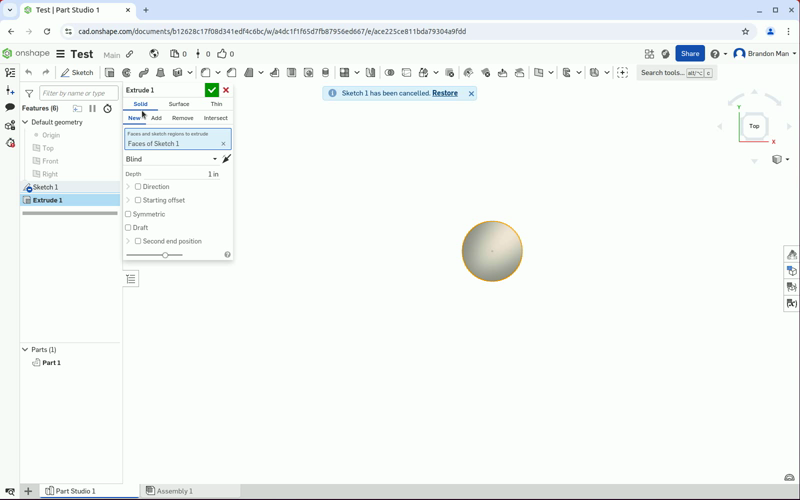
mouse_move(137, 120)
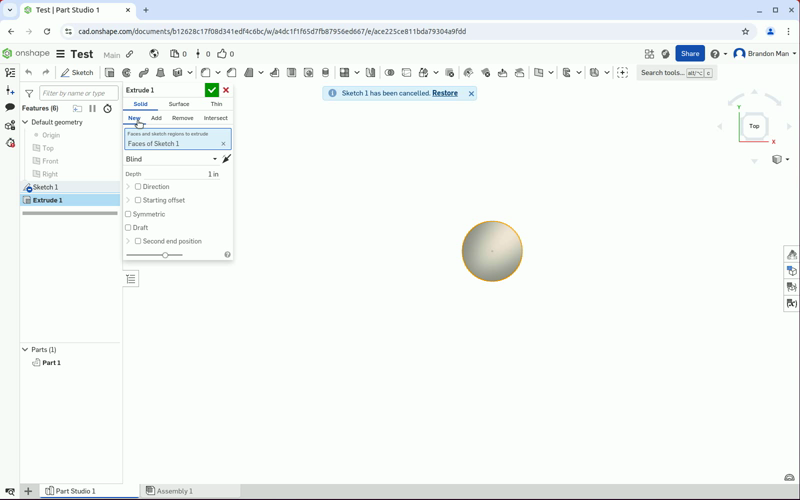
click(137, 120)
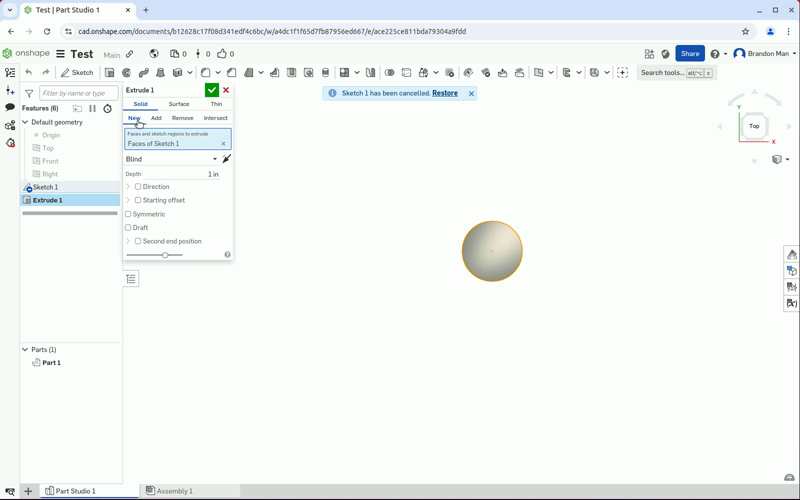
key(tab, 4)
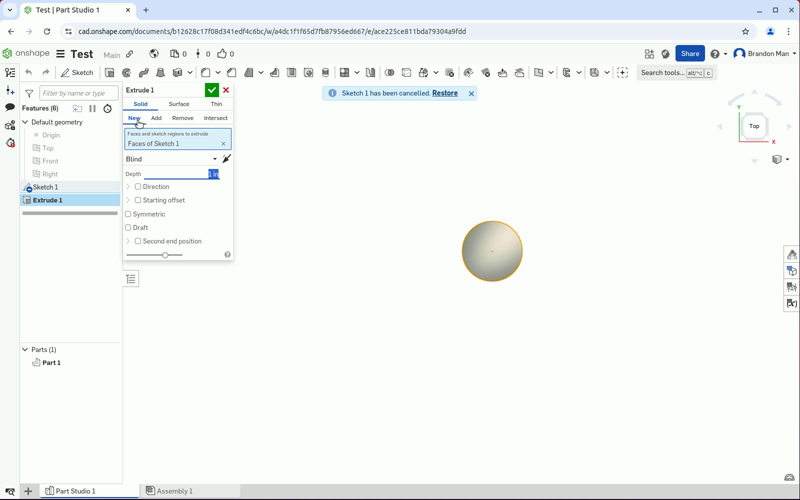
text(5.536)
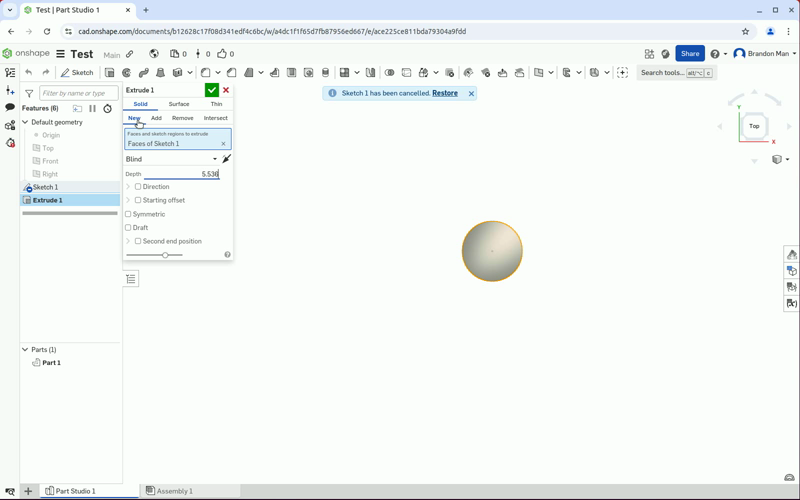
key(enter)
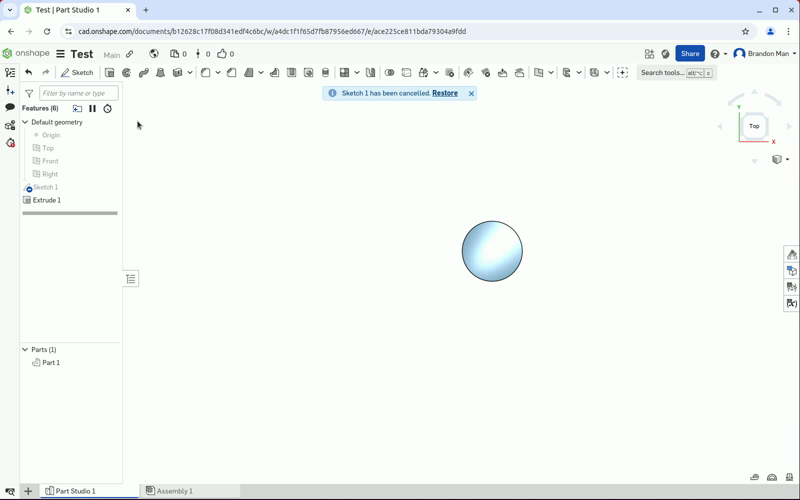
key(shift+h)
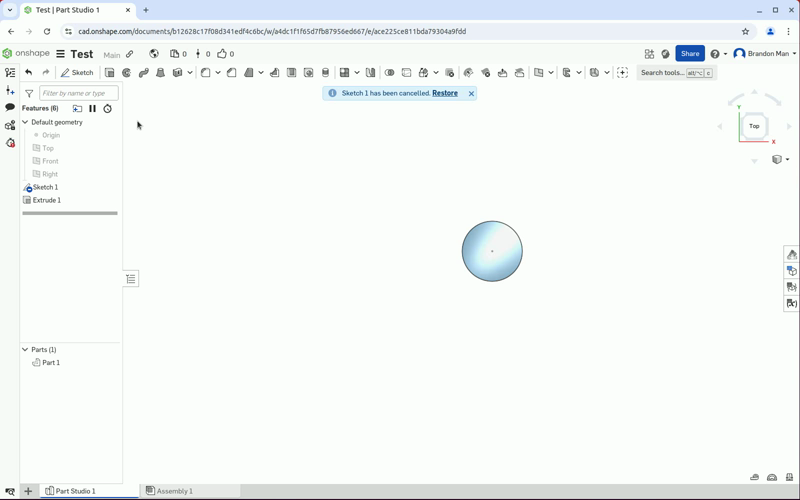
key(shift+h)
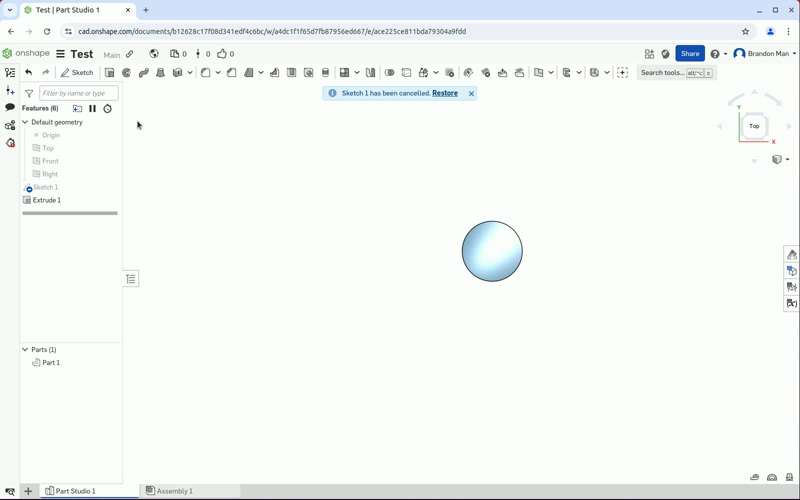
mouse_move(73, 189)
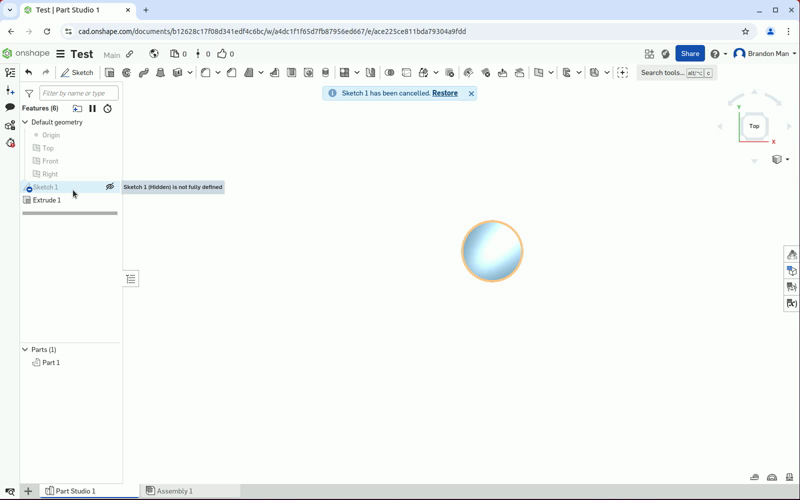
click(73, 189)
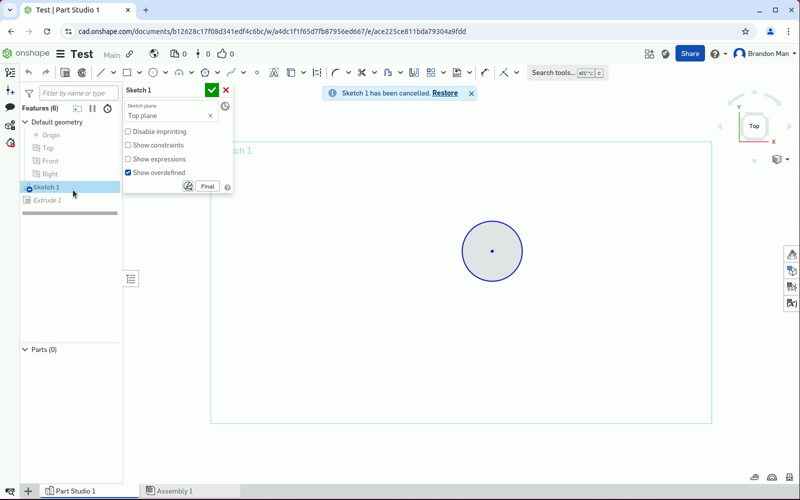
mouse_move(229, 92)
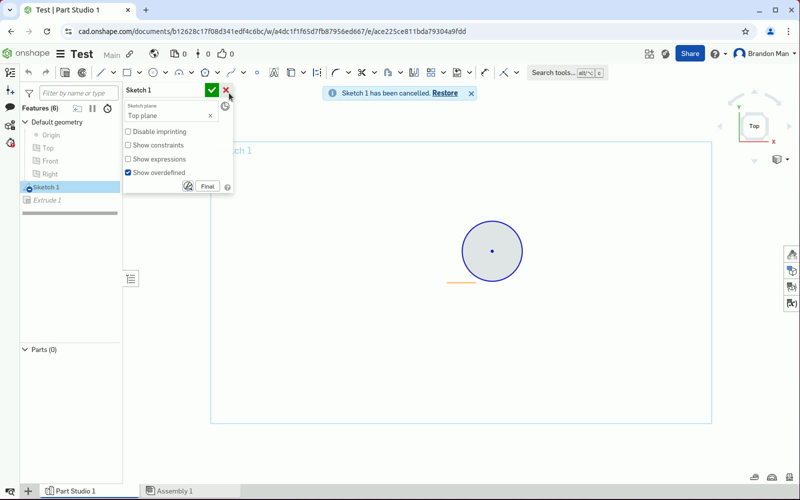
click(229, 92)
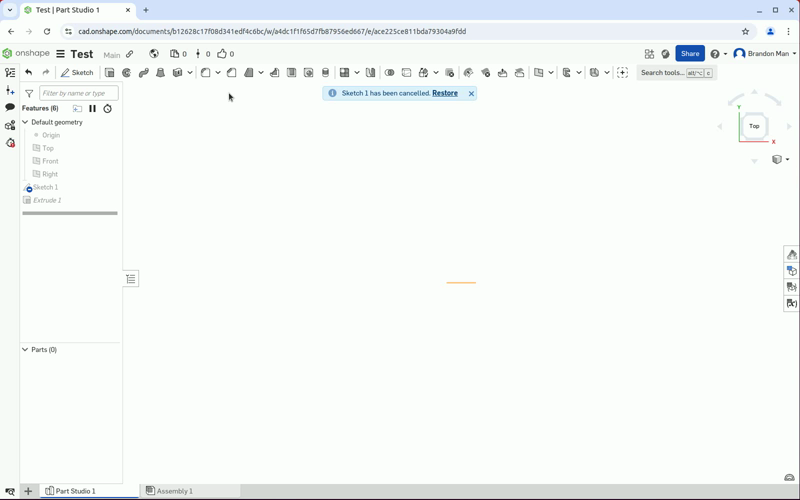
mouse_move(541, 75)
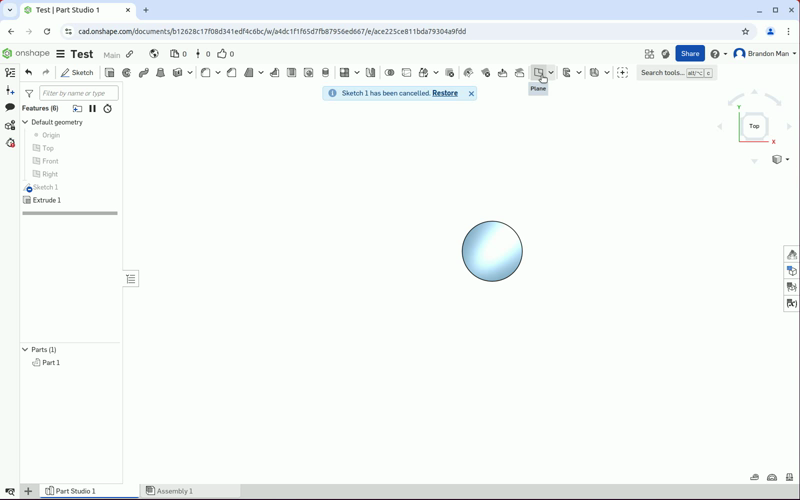
click(541, 75)
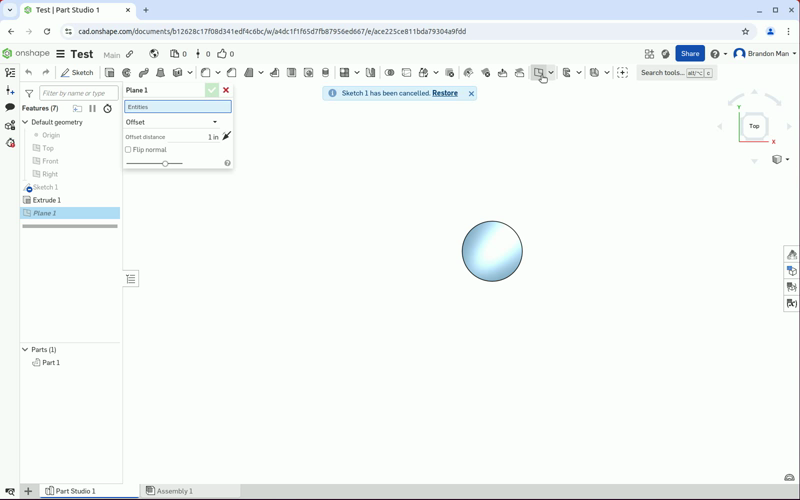
mouse_move(73, 150)
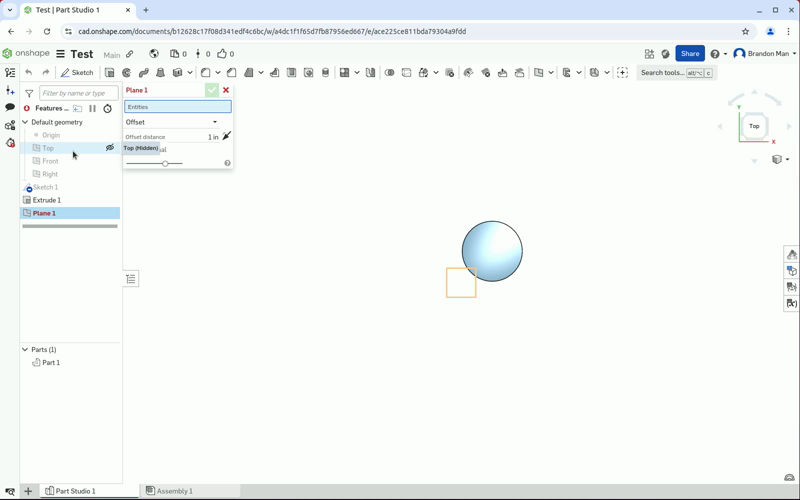
click(73, 150)
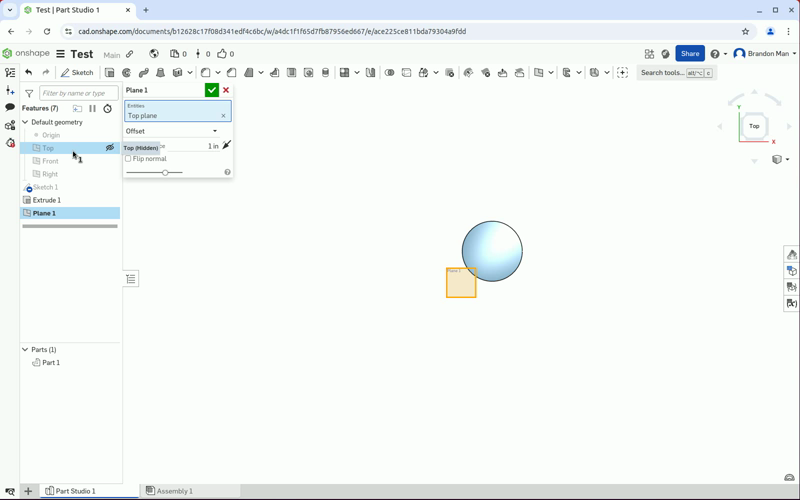
key(tab, 2)
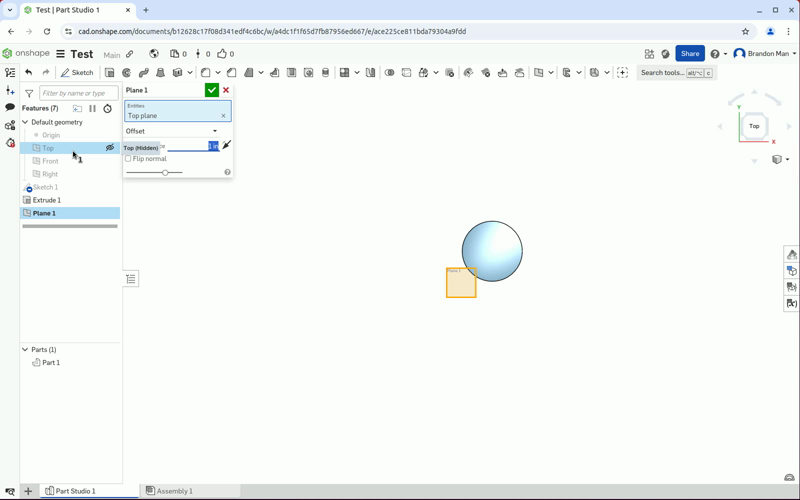
text(5.546)
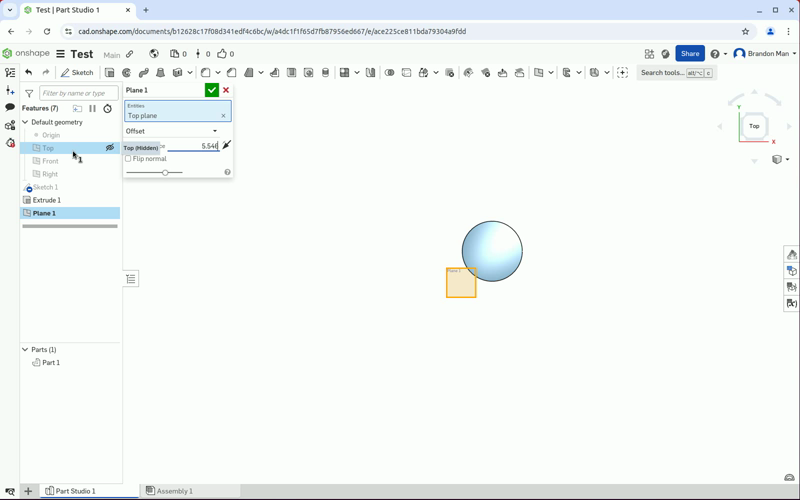
key(enter, 2)
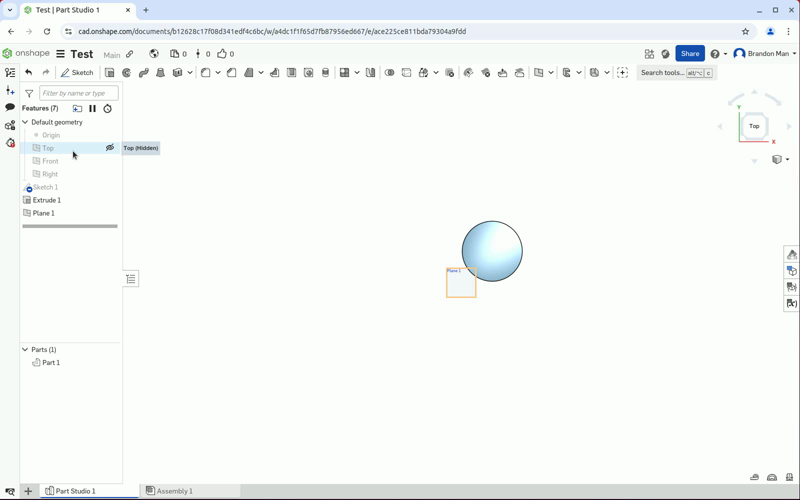
key(shift+s)
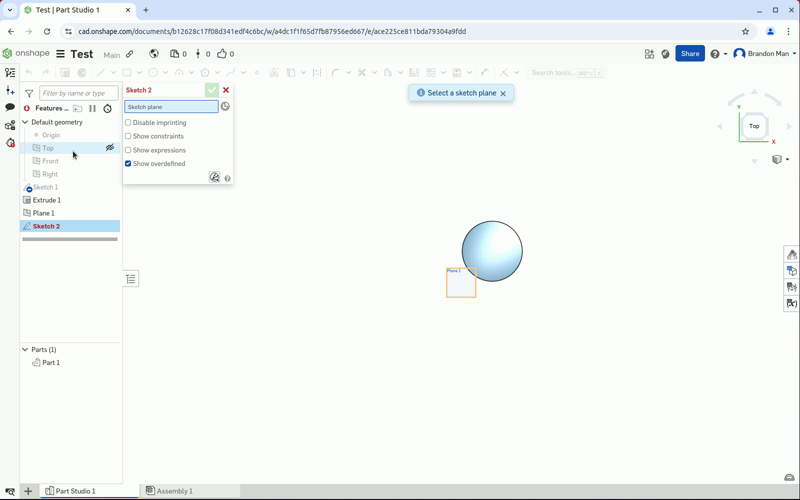
mouse_move(73, 215)
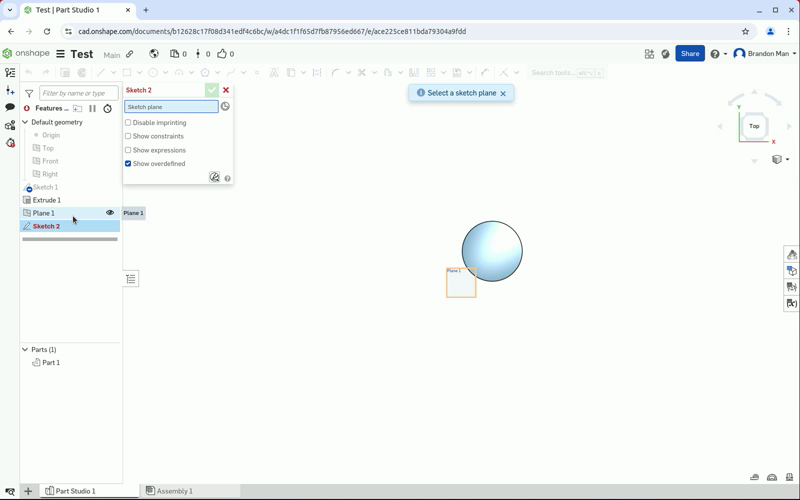
click(73, 215)
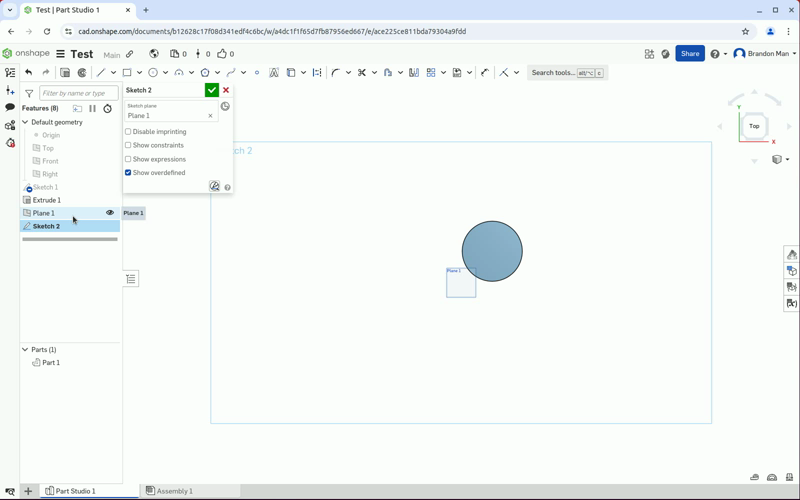
mouse_move(73, 352)
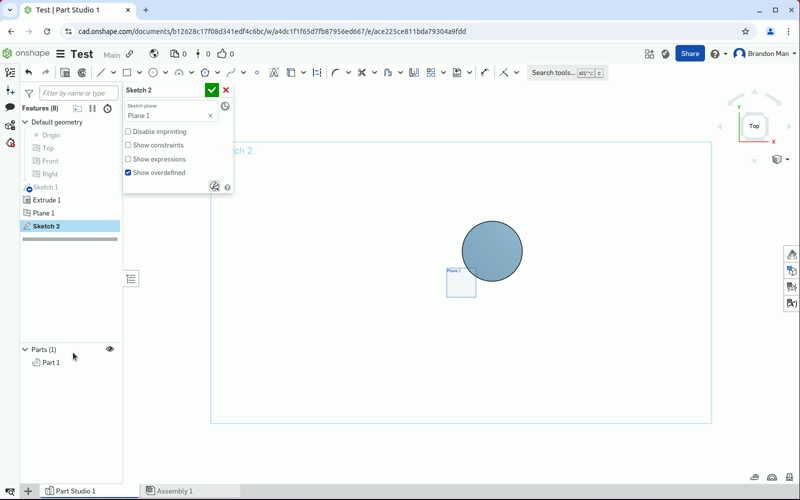
key(y)
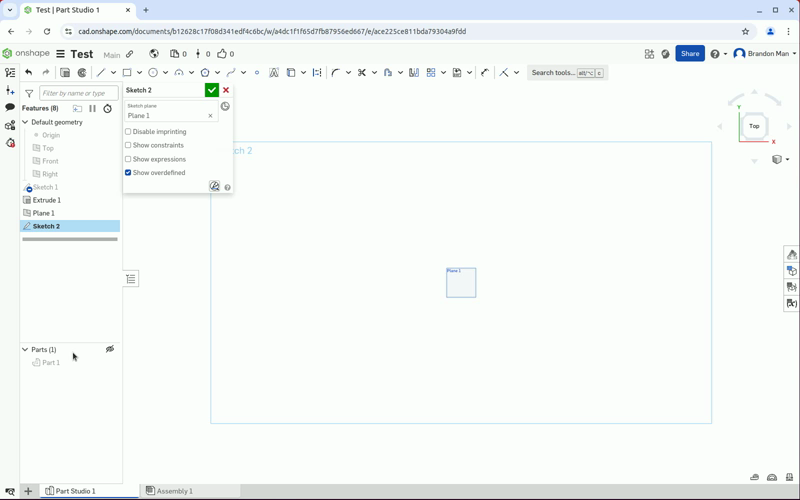
key(c)
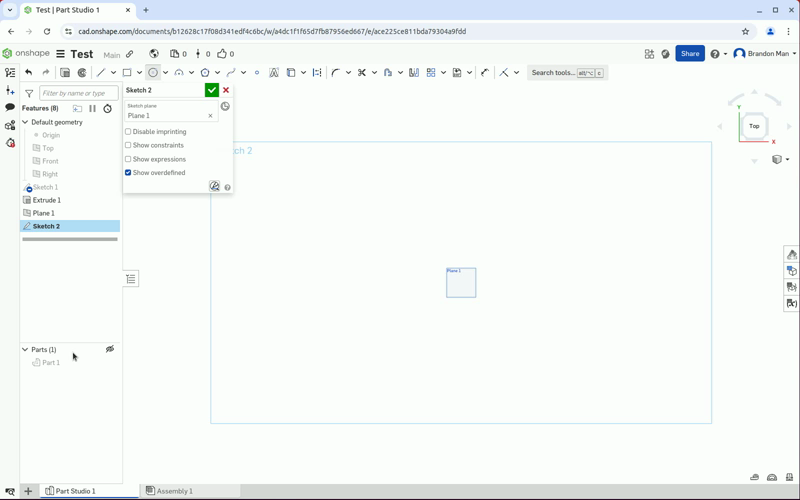
key_down(shift)
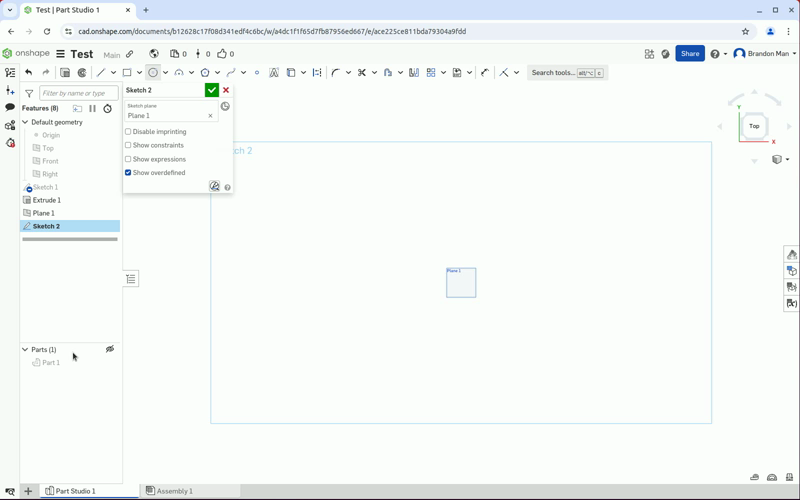
mouse_move(492, 251)
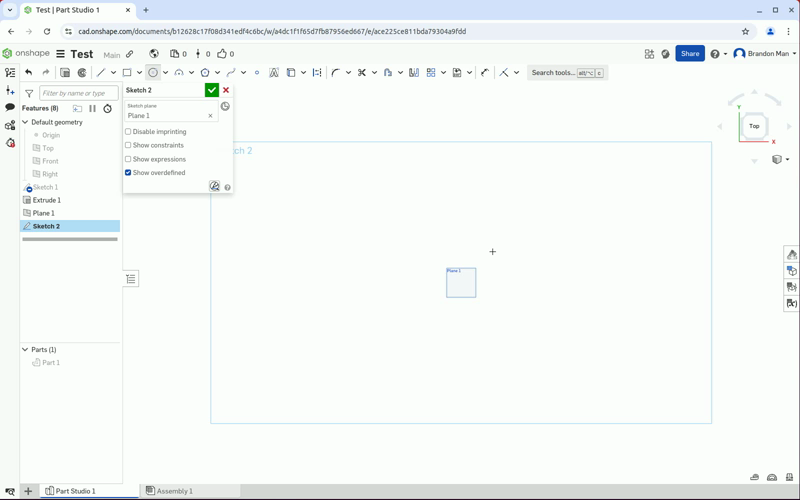
click(492, 251)
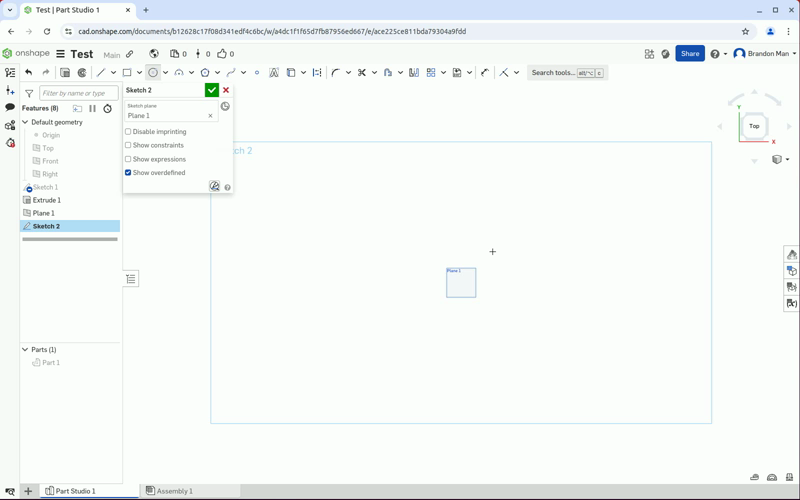
key_up(shift)
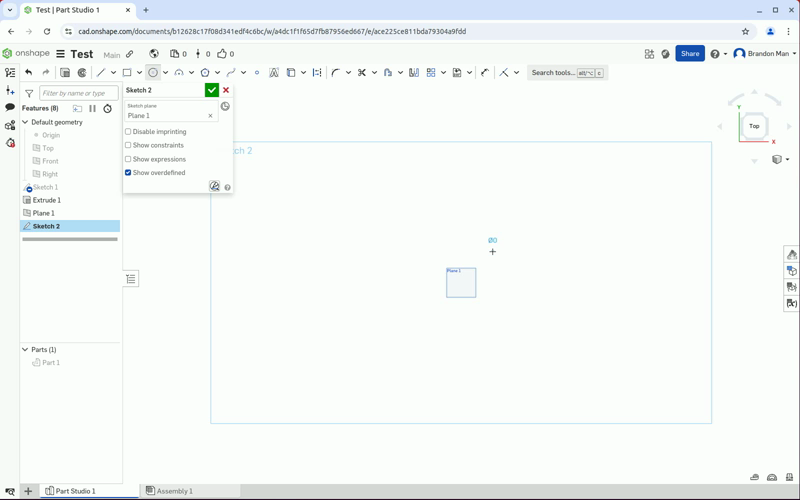
mouse_move(517, 251)
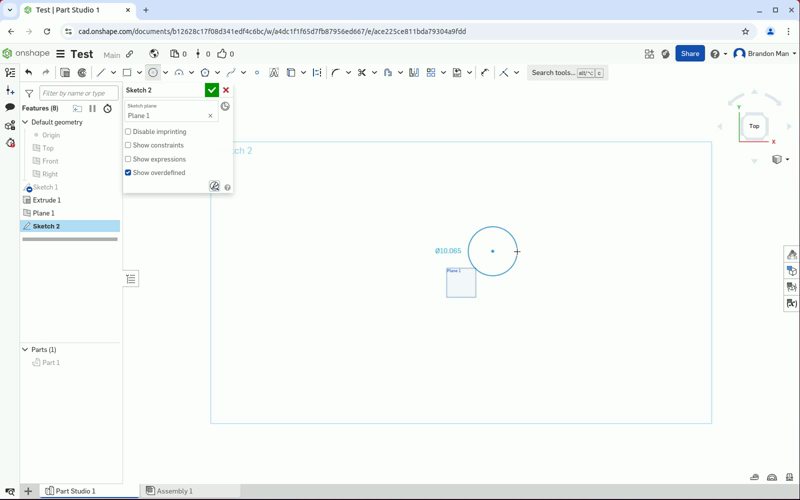
click(517, 251)
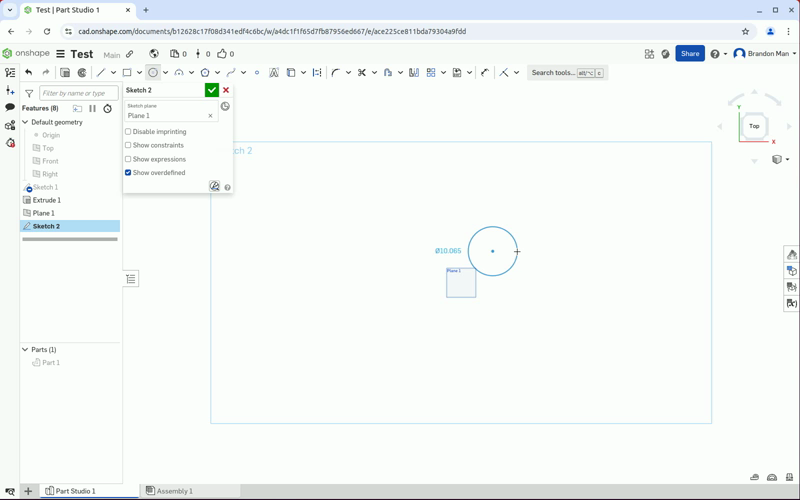
key(esc)
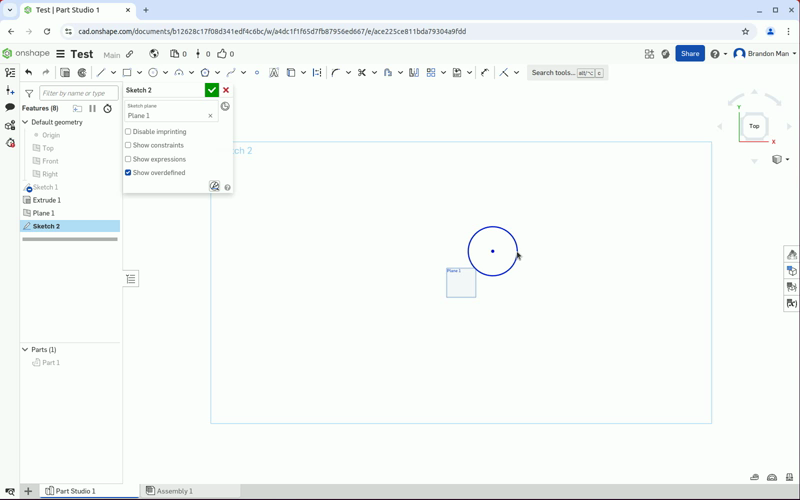
mouse_move(477, 235)
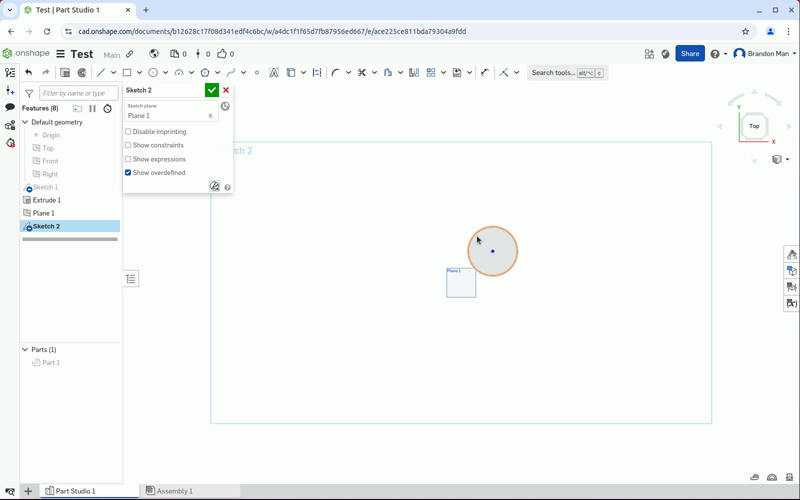
click(477, 235)
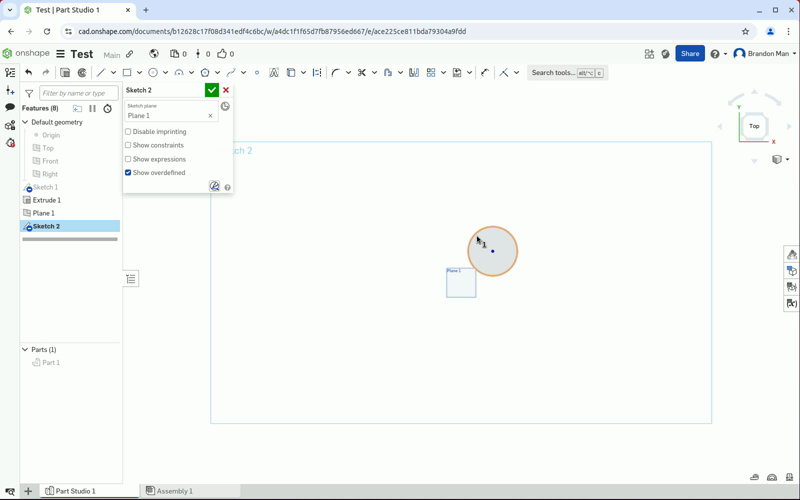
mouse_move(73, 352)
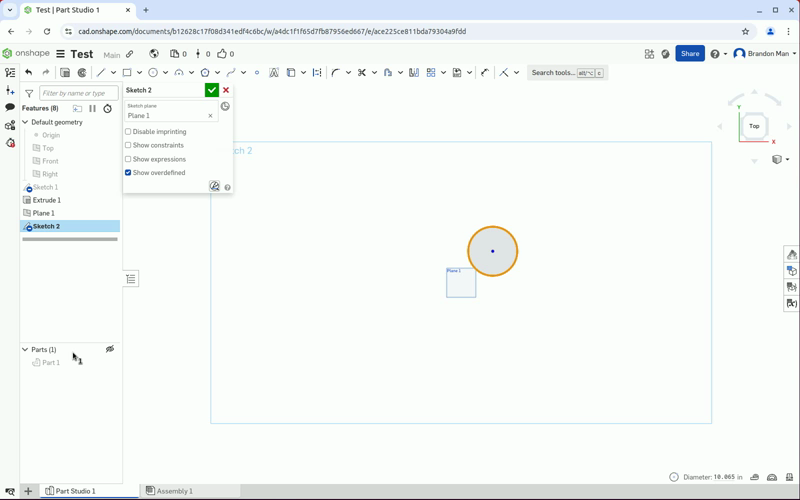
key(shift+y)
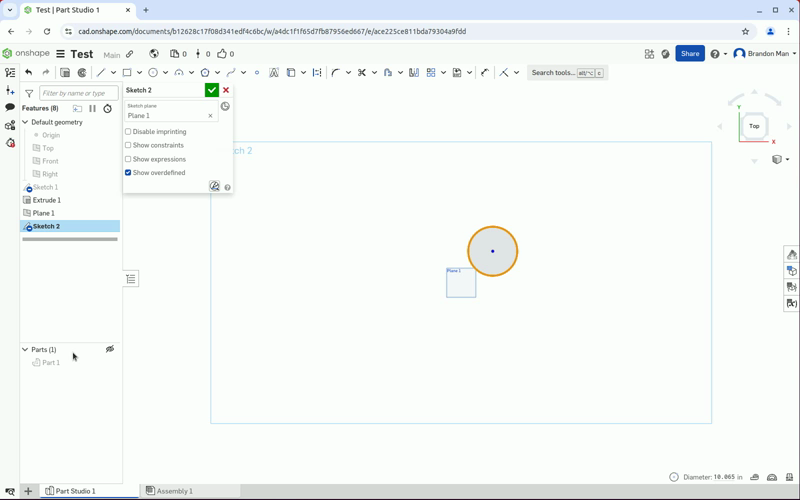
key(shift+e)
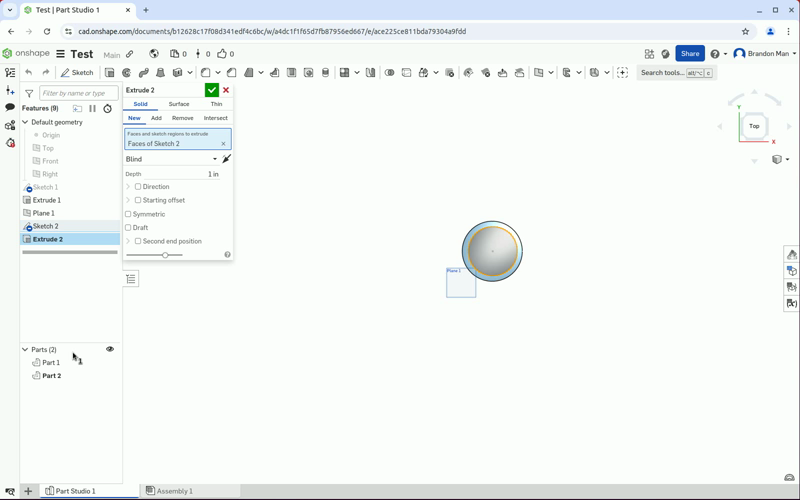
mouse_move(143, 106)
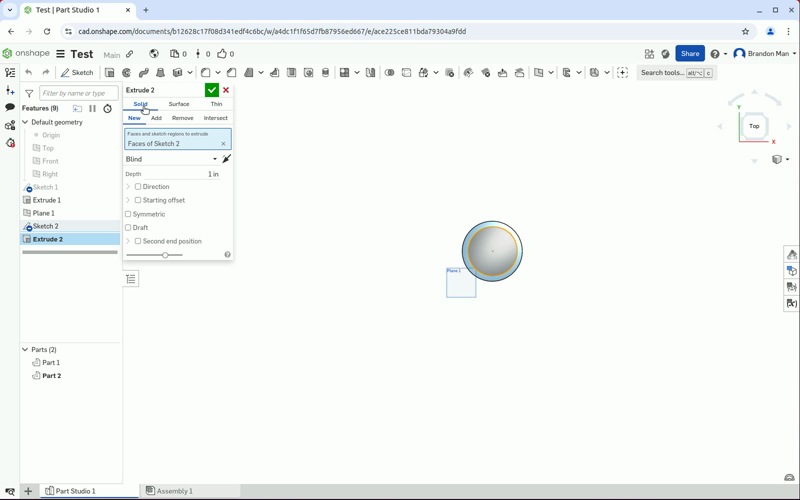
click(143, 106)
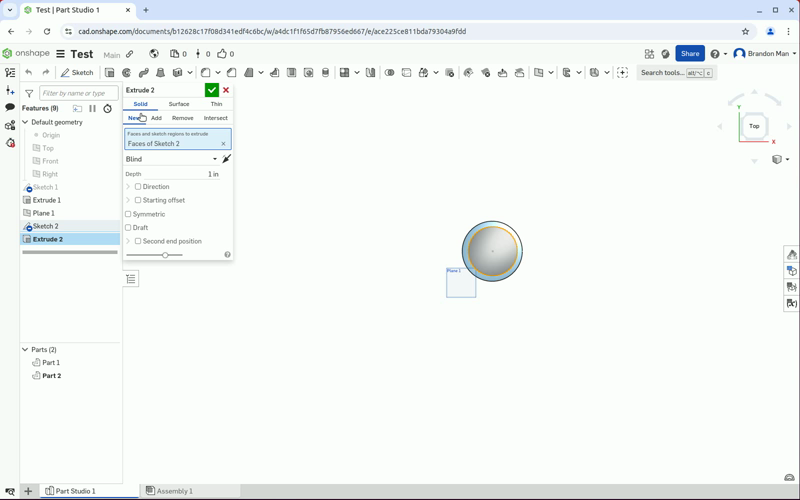
mouse_move(137, 120)
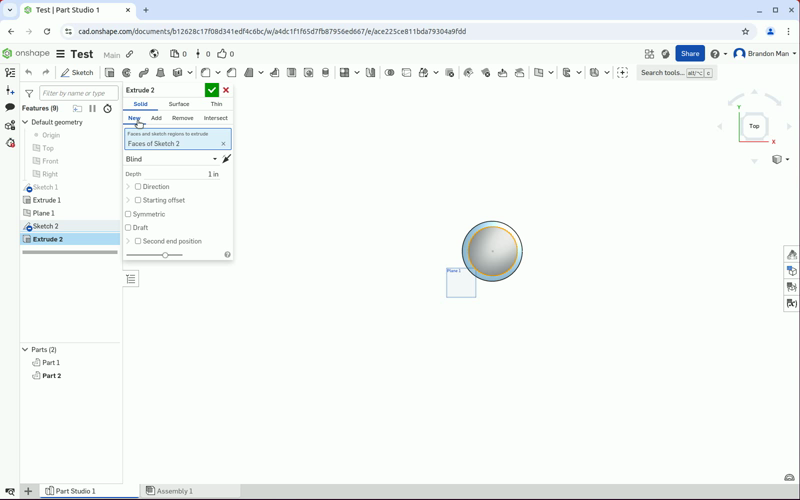
click(137, 120)
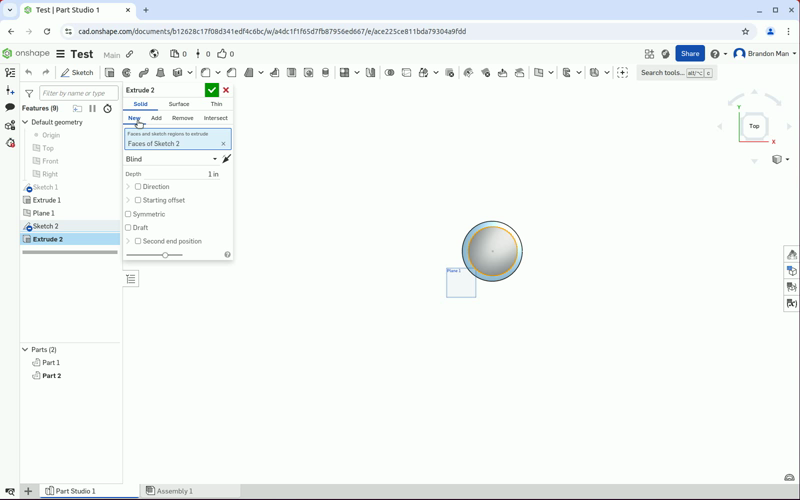
key(tab, 4)
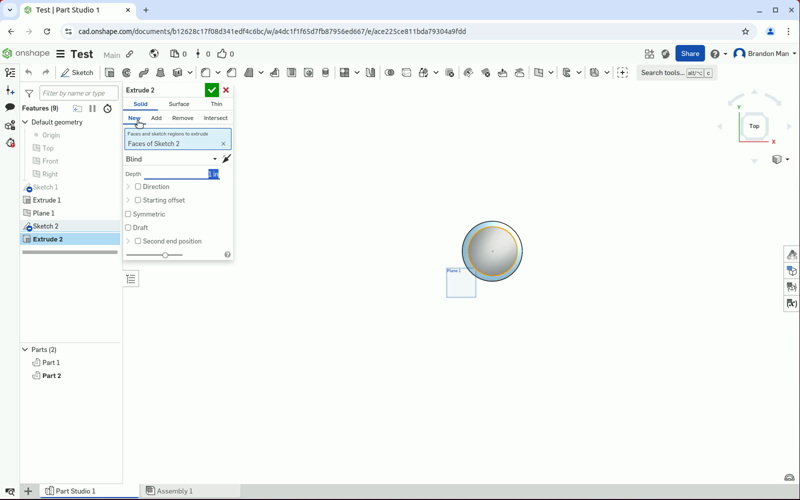
text(5.536)
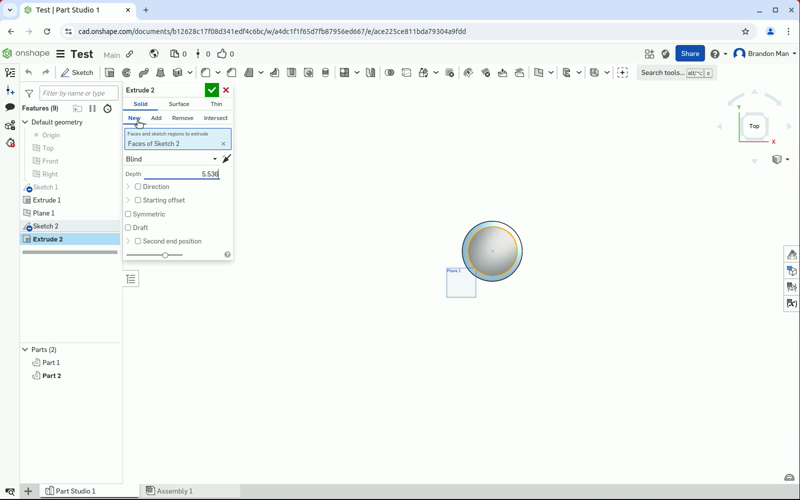
key(enter)
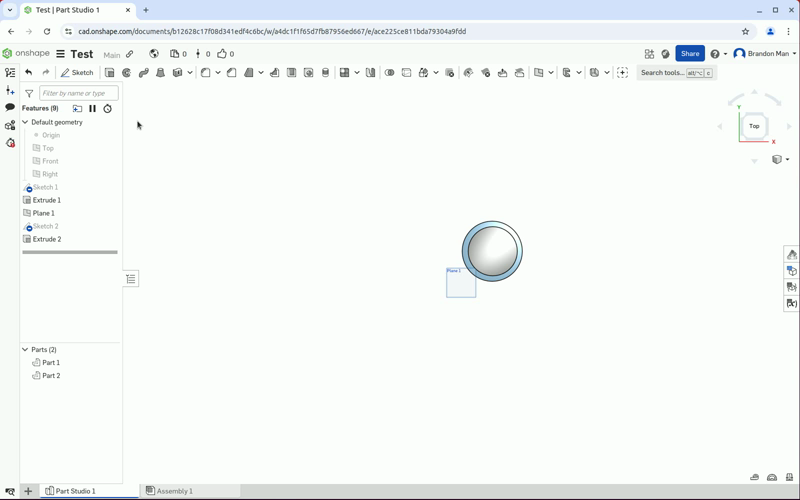
key(shift+h)
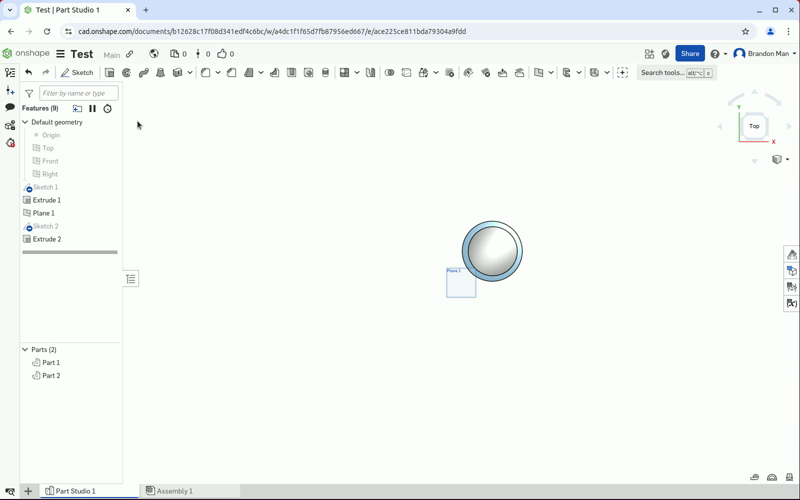
key(shift+h)
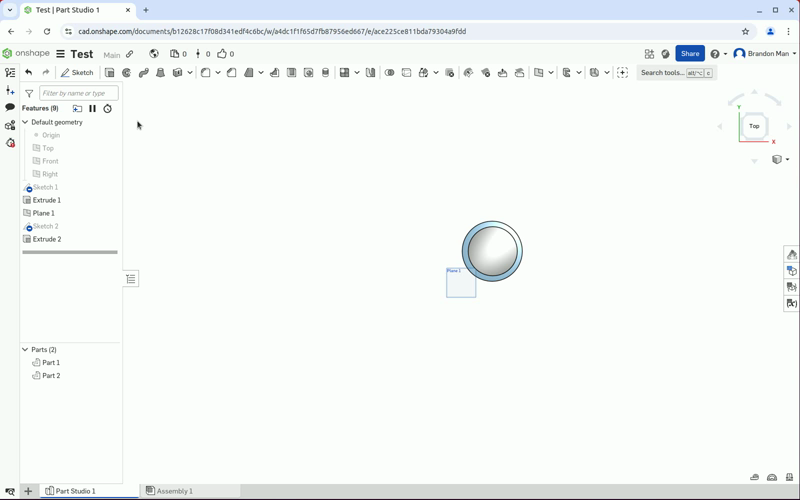
mouse_move(73, 189)
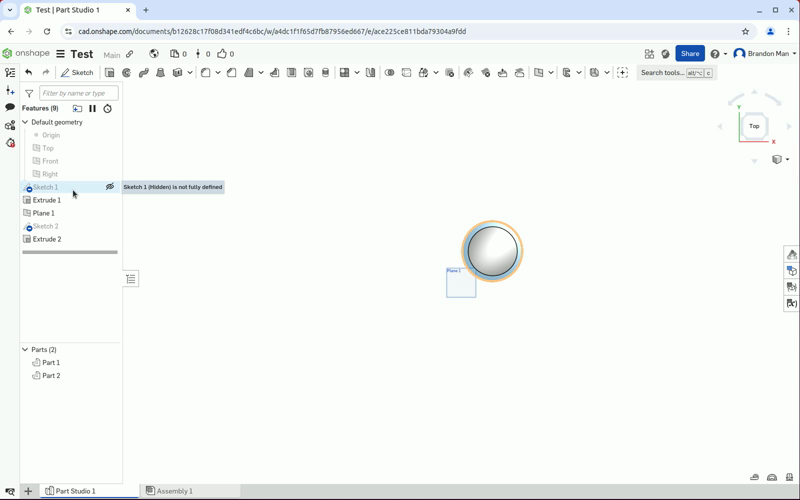
click(73, 189)
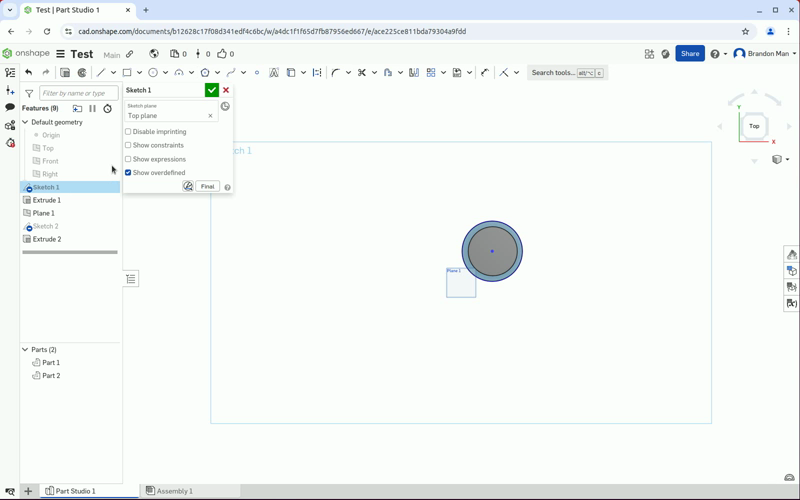
mouse_move(229, 92)
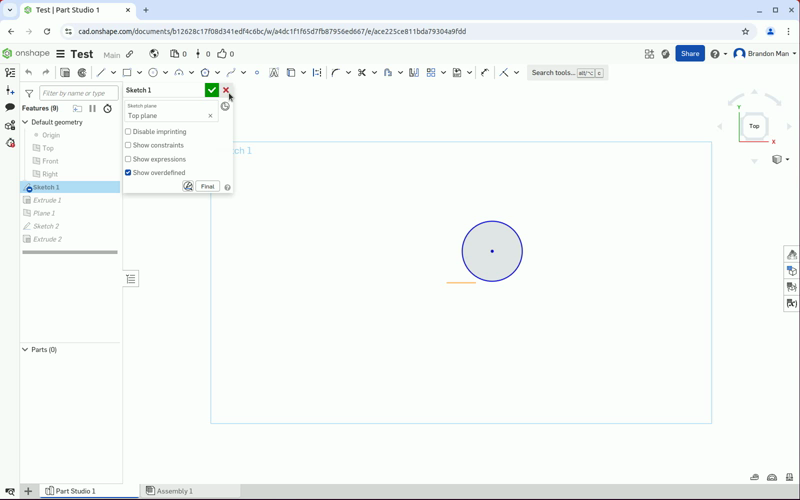
click(229, 92)
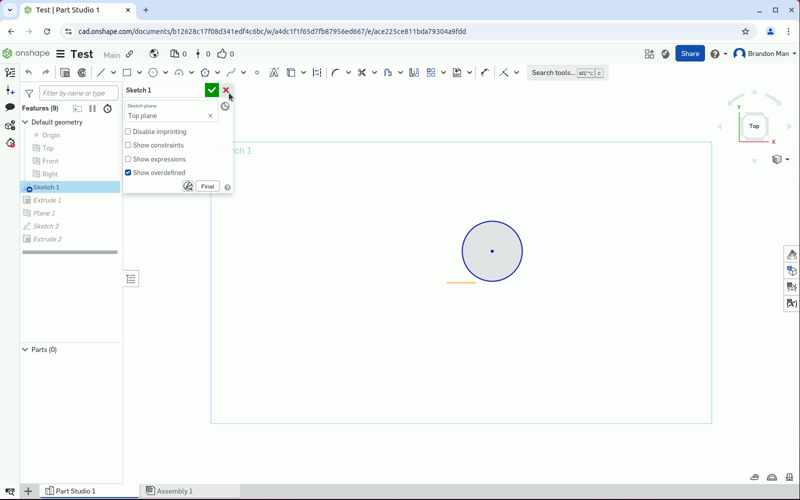
key(shift+s)
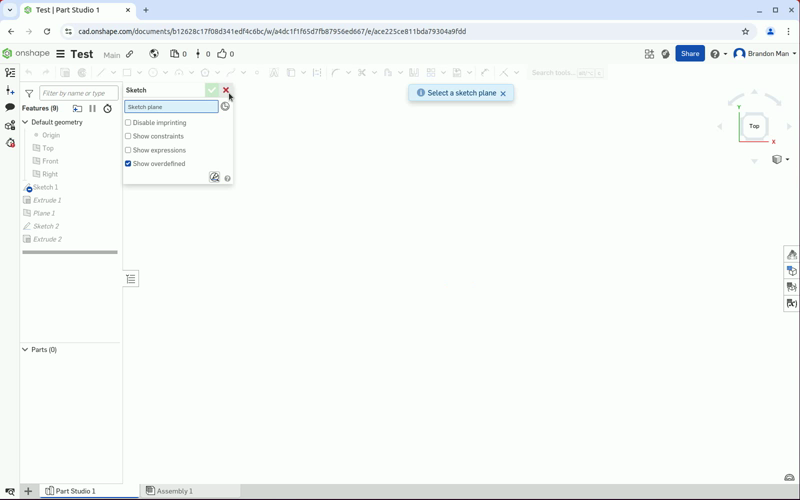
mouse_move(73, 215)
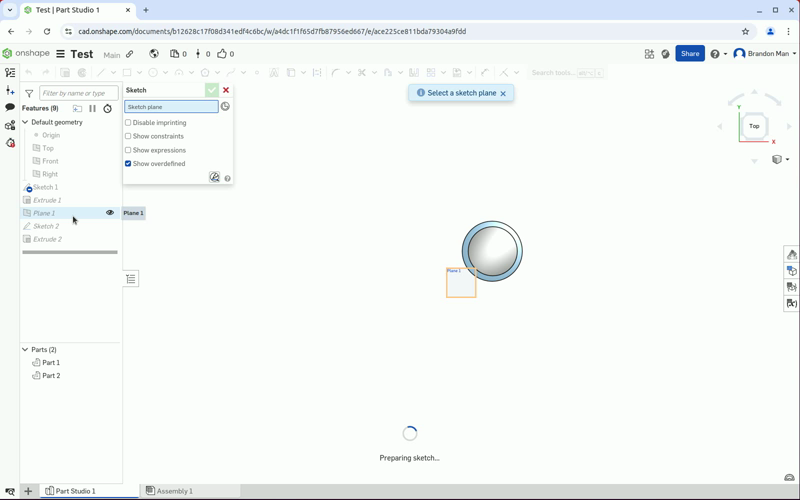
click(73, 215)
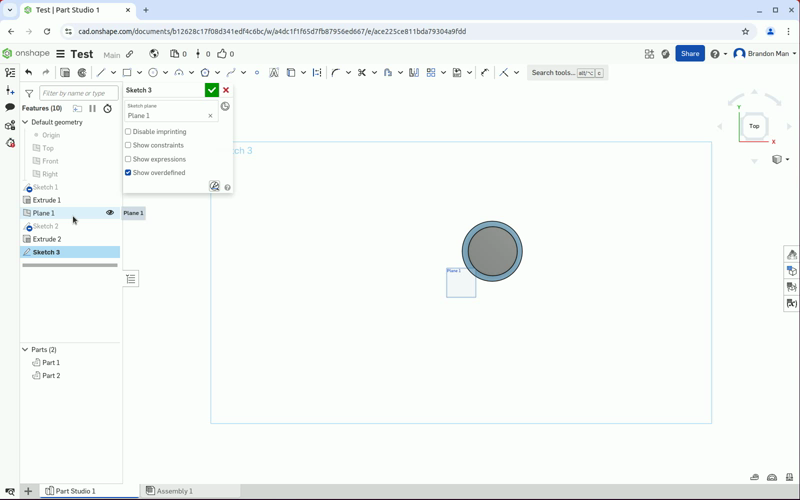
mouse_move(73, 352)
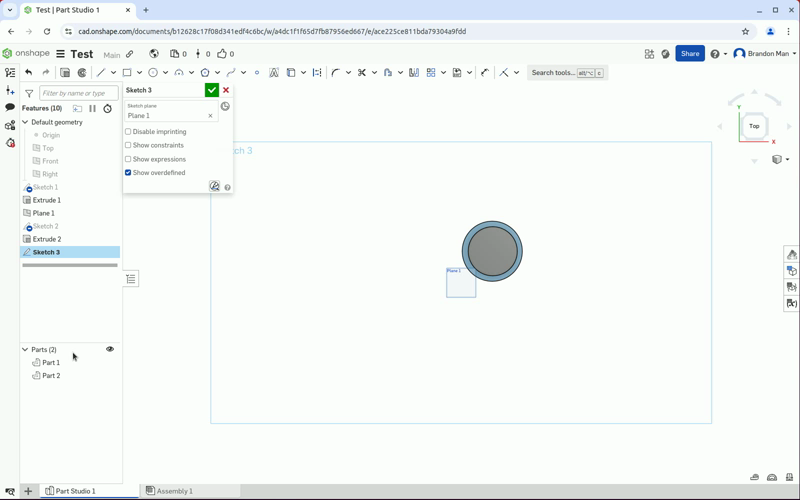
key(y)
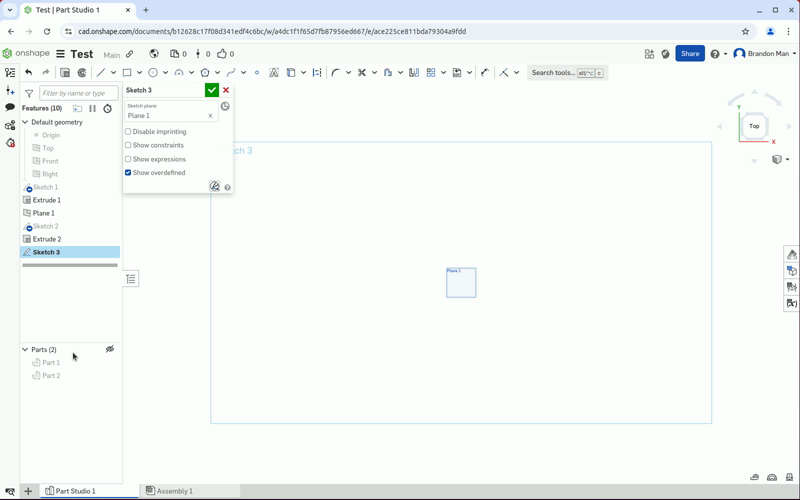
key(c)
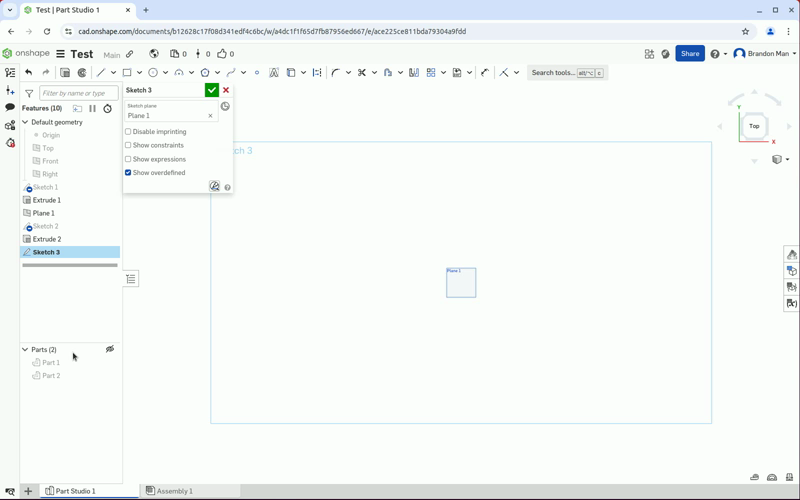
key_down(shift)
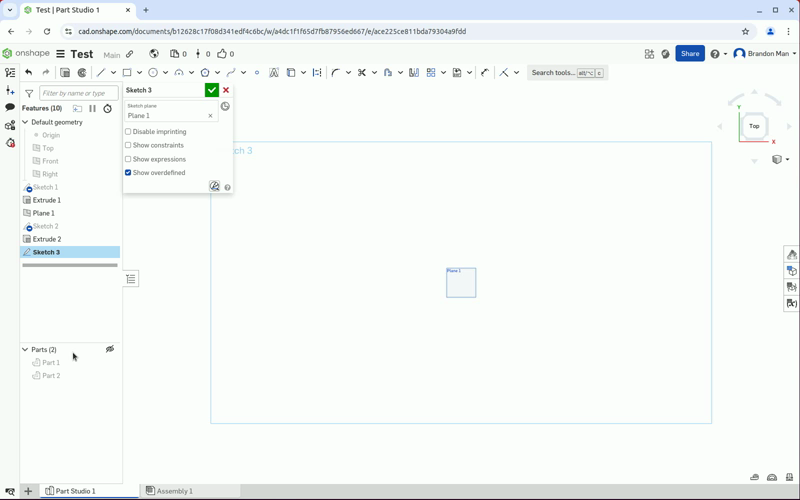
mouse_move(549, 257)
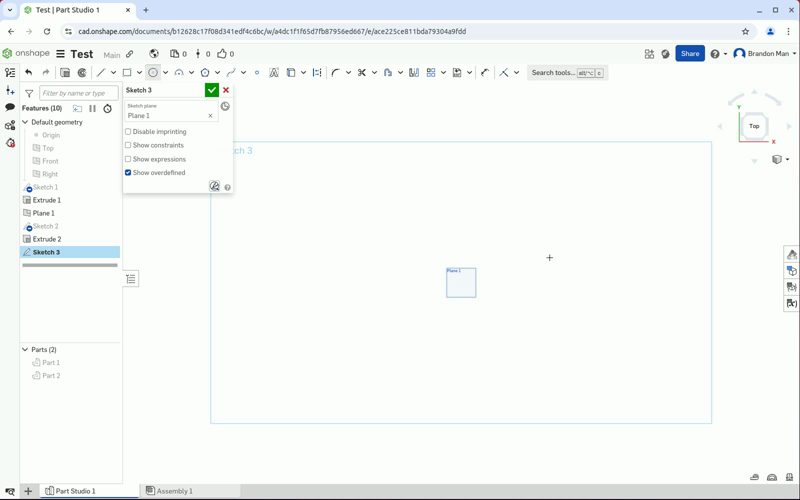
click(549, 257)
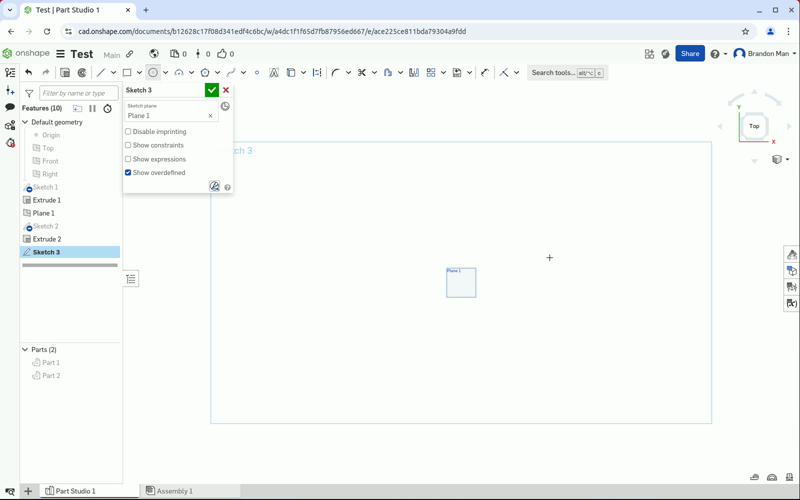
key_up(shift)
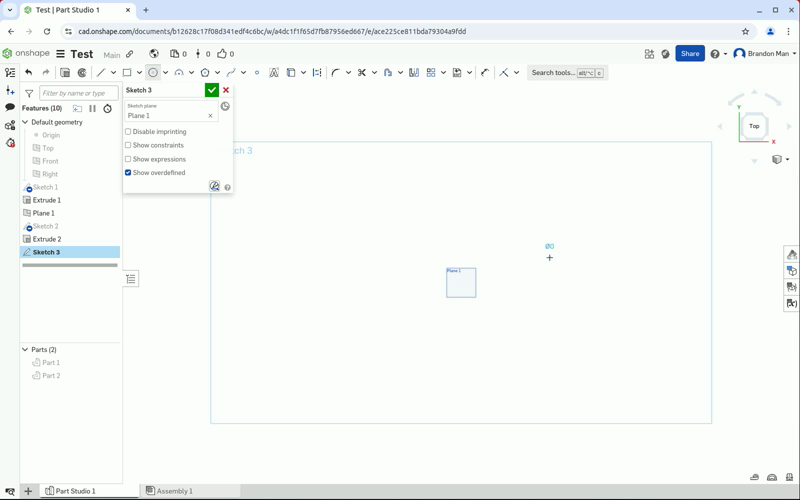
mouse_move(573, 257)
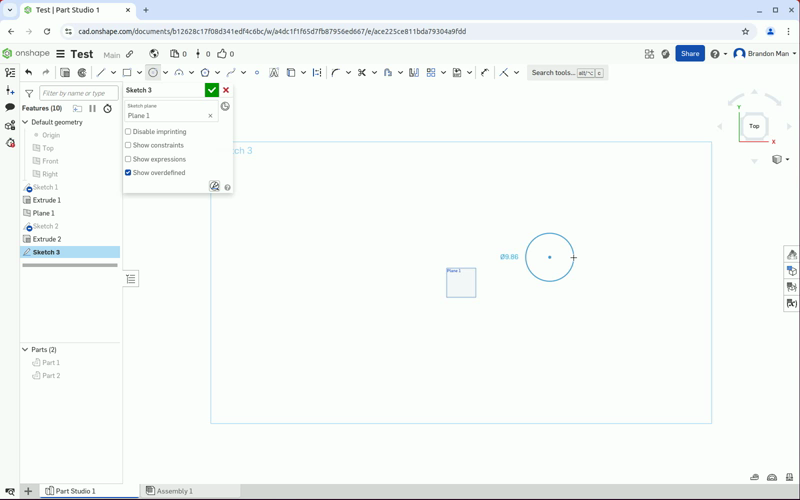
click(573, 257)
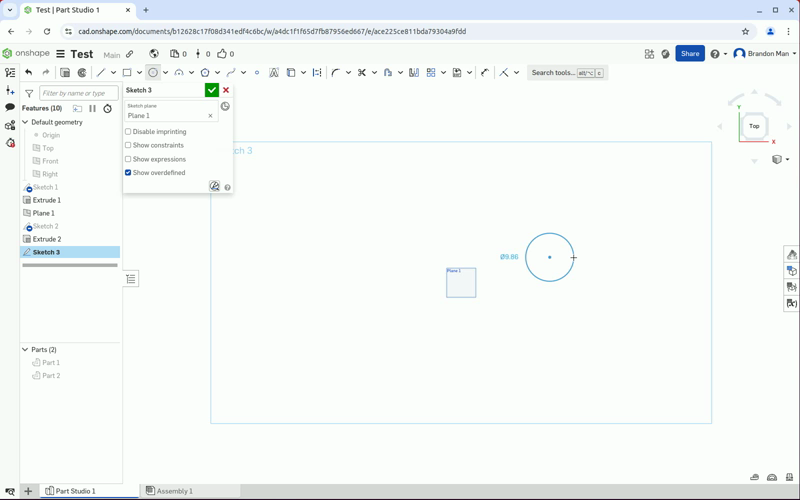
key(esc)
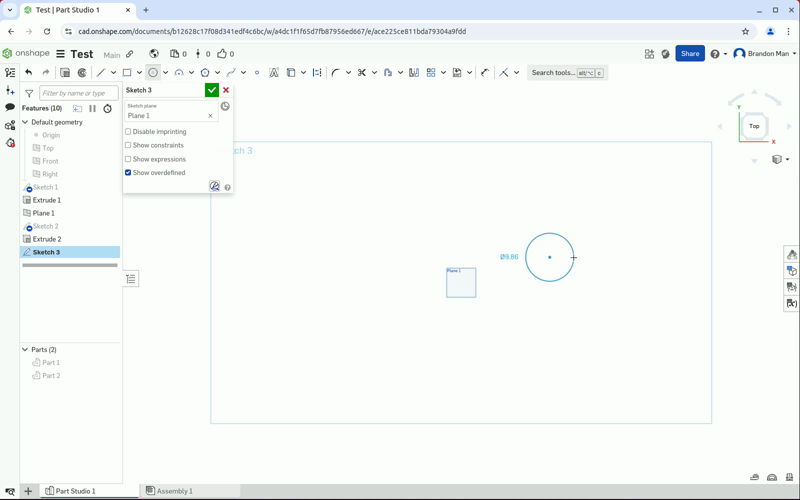
mouse_move(545, 268)
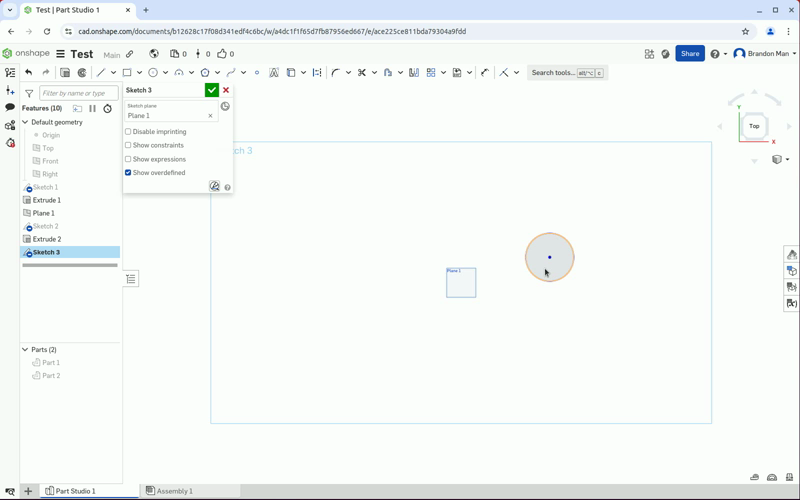
click(545, 268)
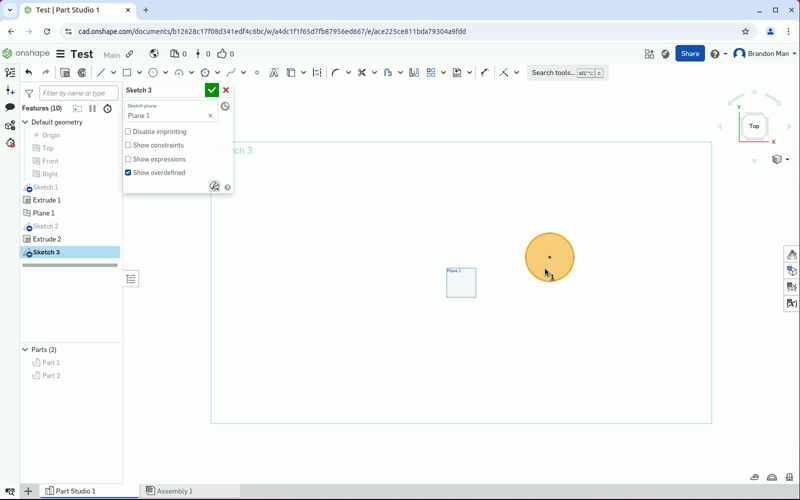
mouse_move(73, 352)
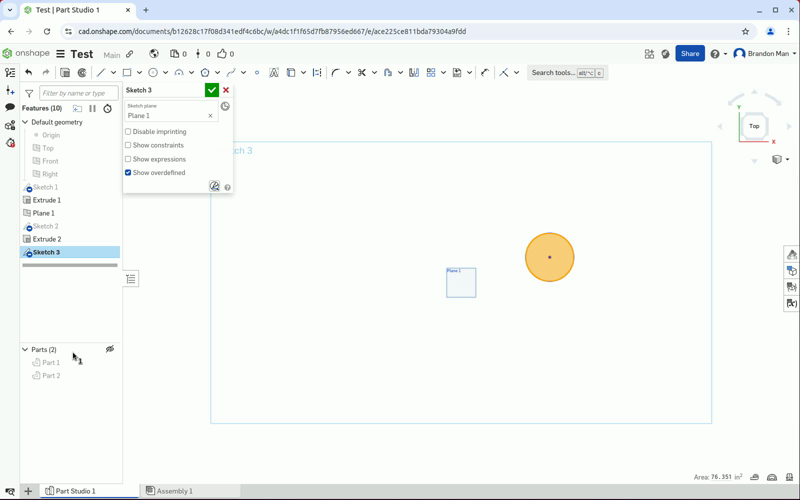
key(shift+y)
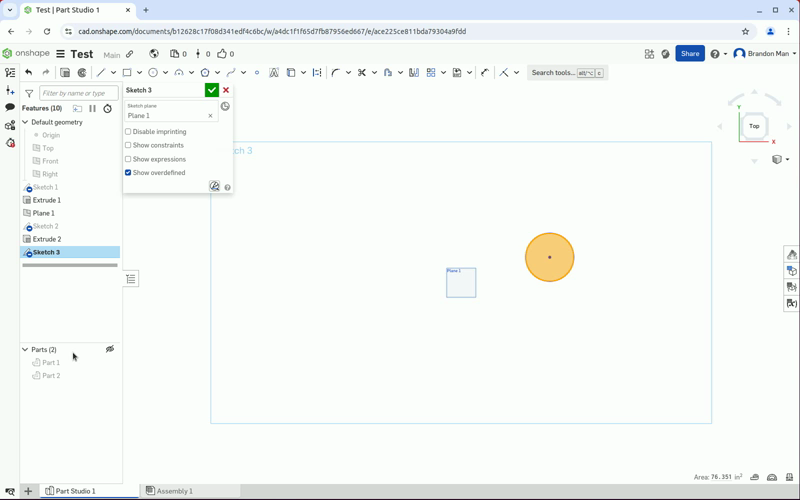
key(shift+e)
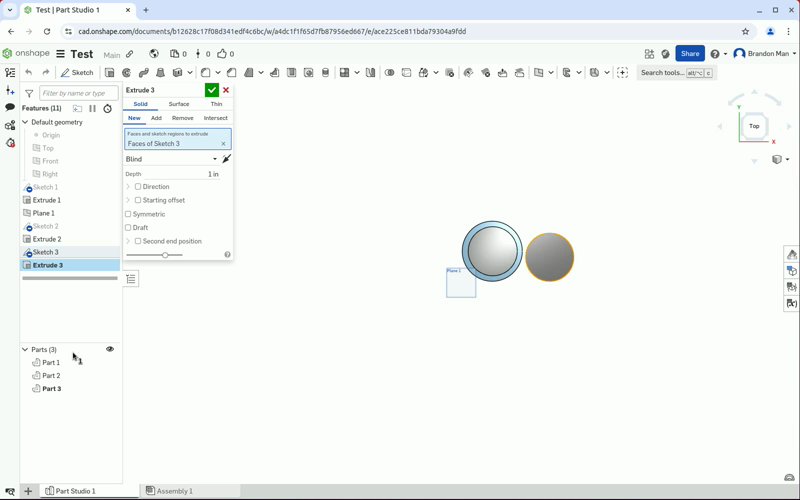
mouse_move(143, 106)
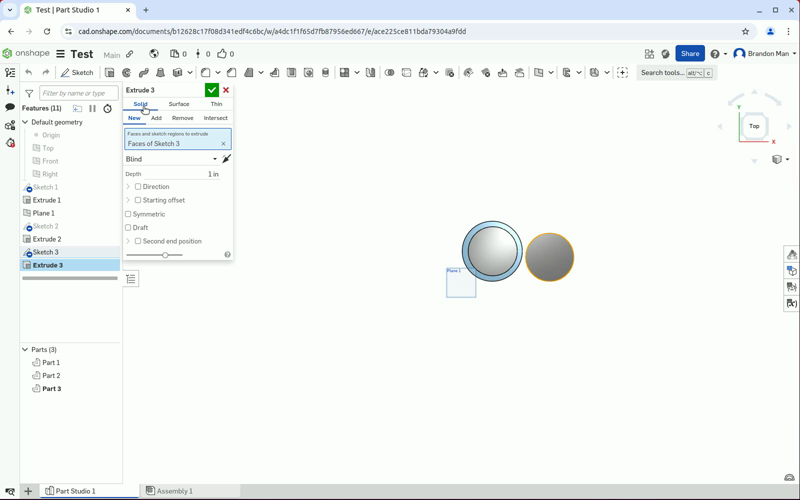
click(143, 106)
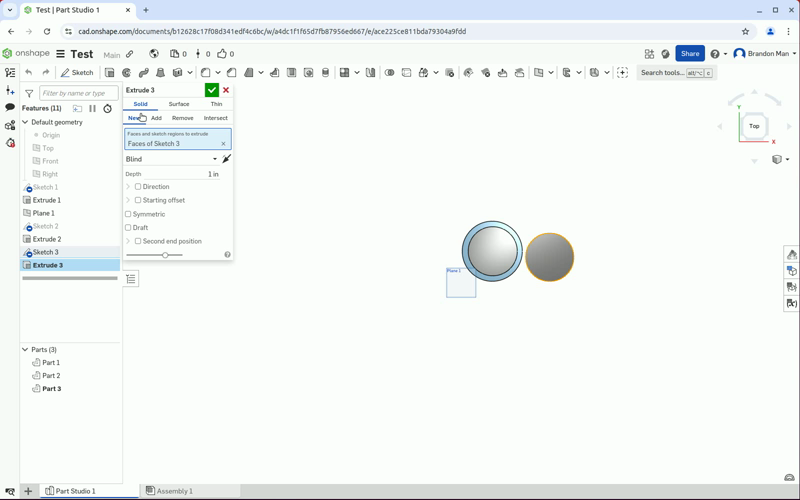
mouse_move(137, 120)
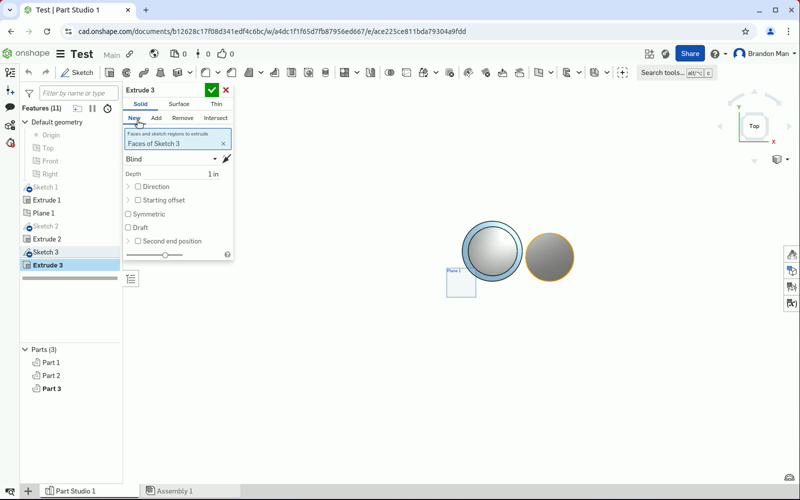
click(137, 120)
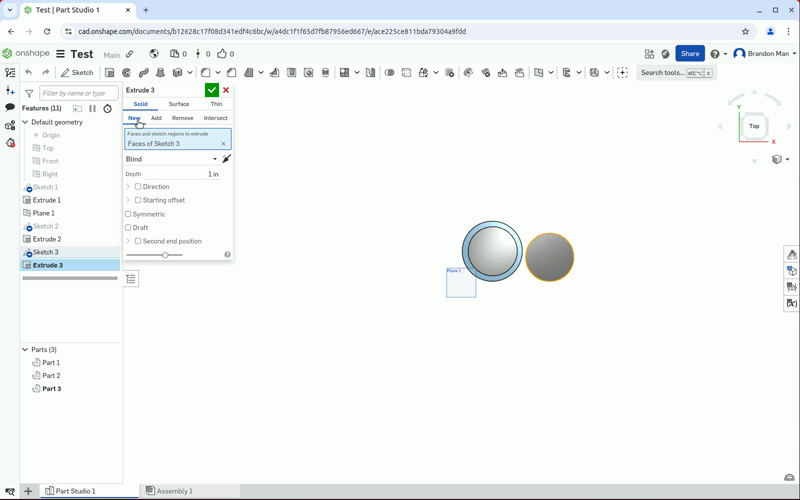
key(tab, 4)
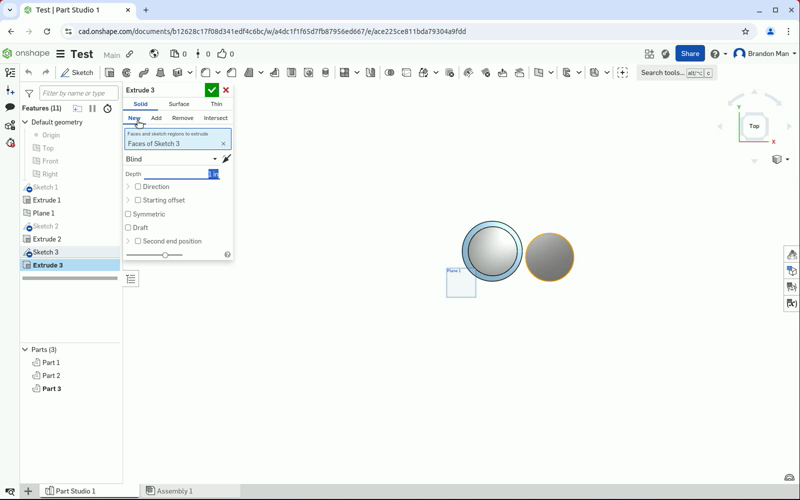
text(5.536)
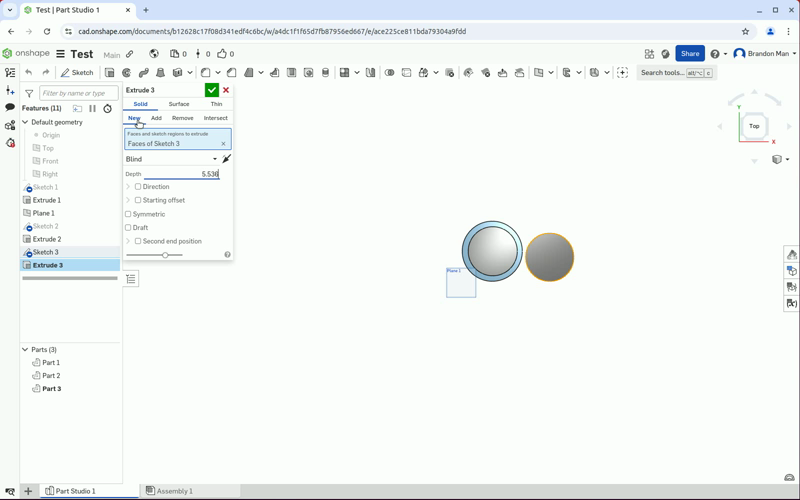
key(enter)
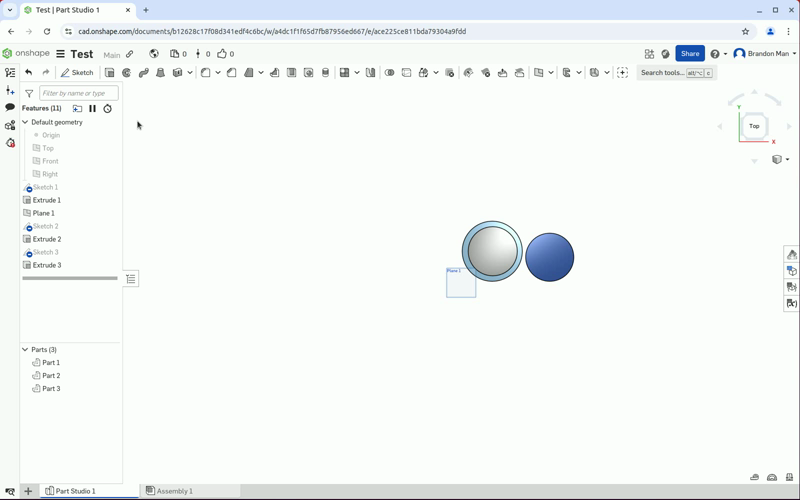
key(shift+h)
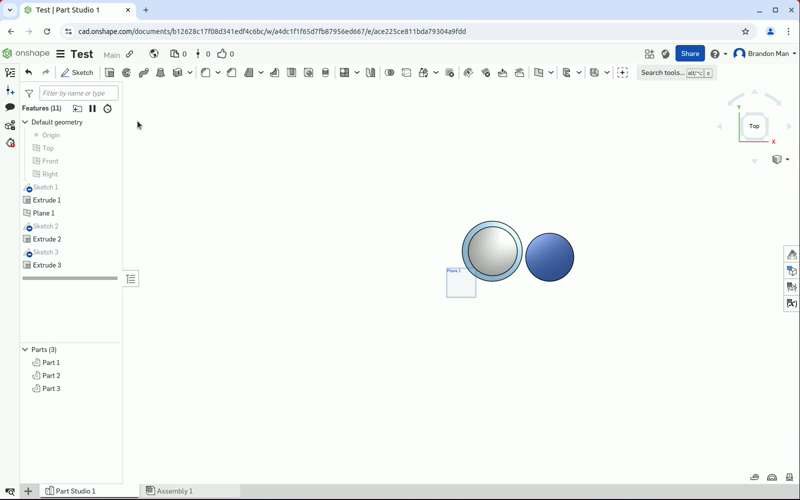
key(shift+h)
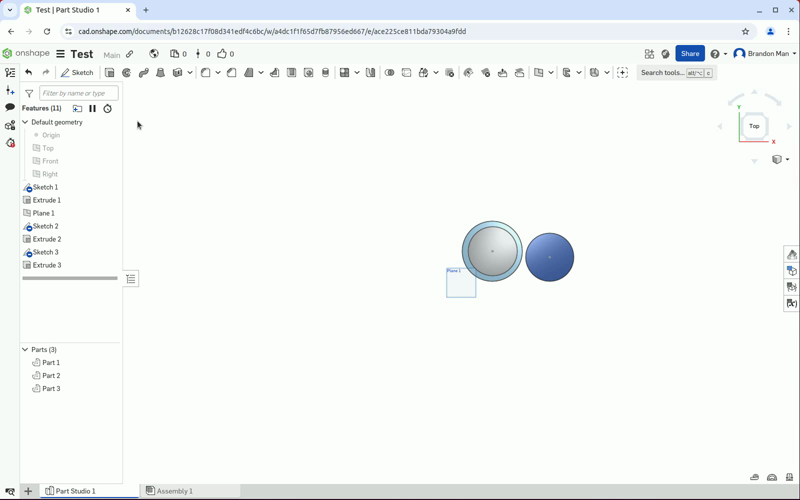
key(shift+7)
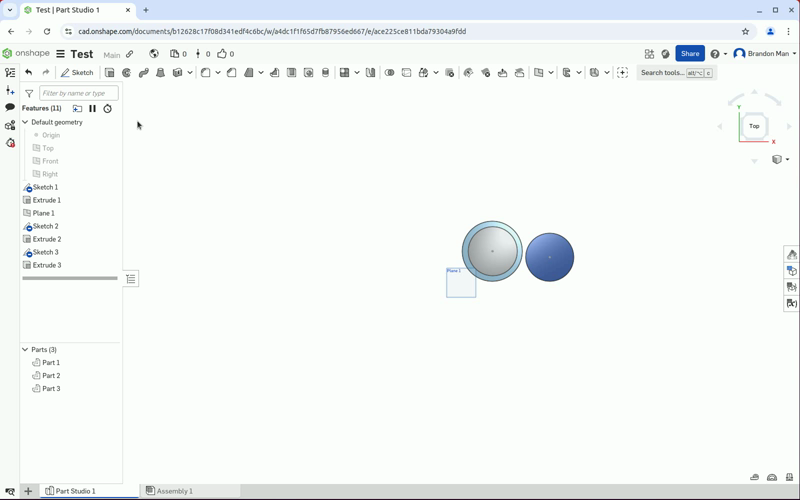
key(up, 3)
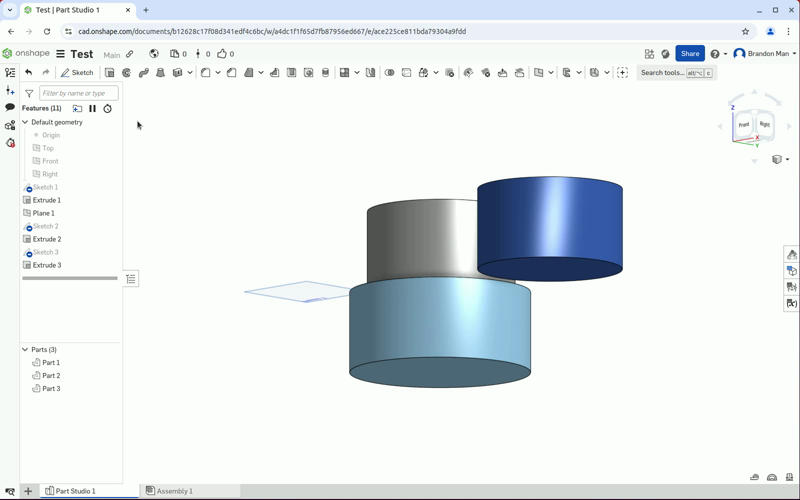
key(left, 3)
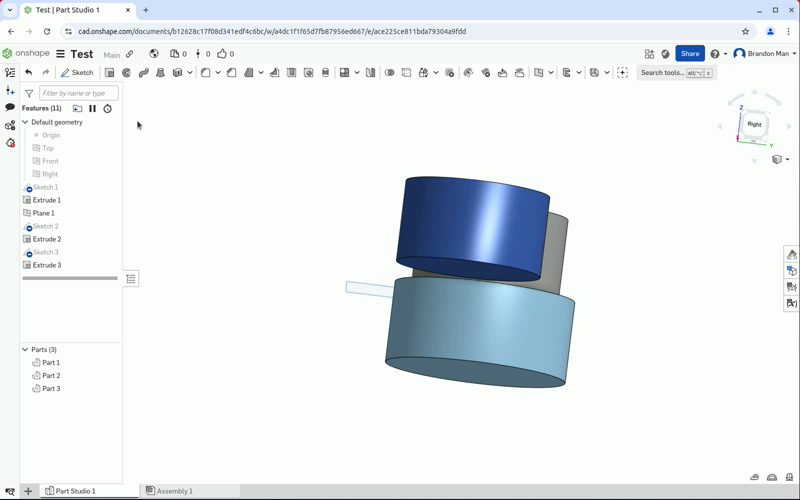
key(right, 3)
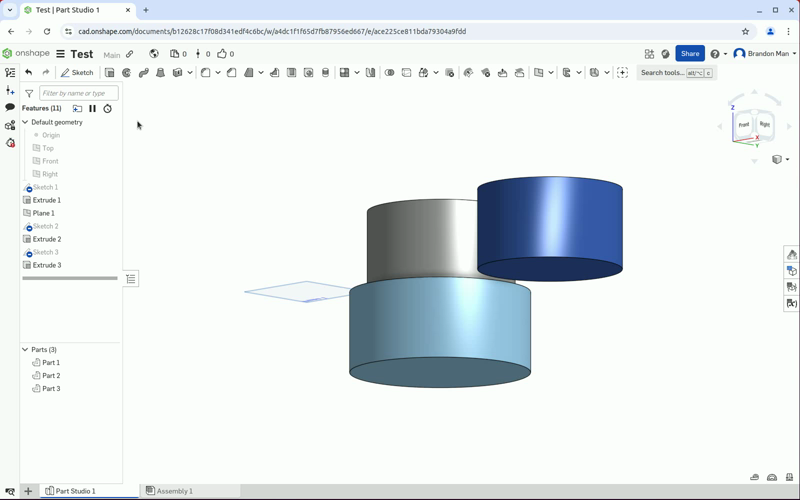
key(down, 3)
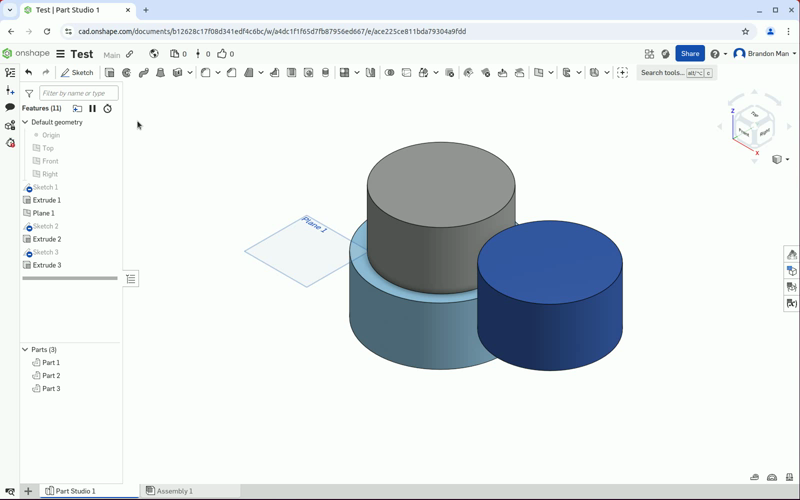
mouse_move(73, 189)
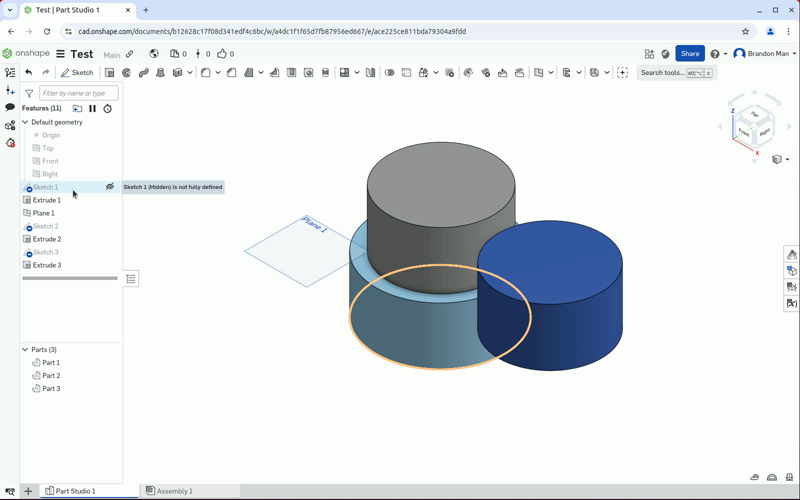
click(73, 189)